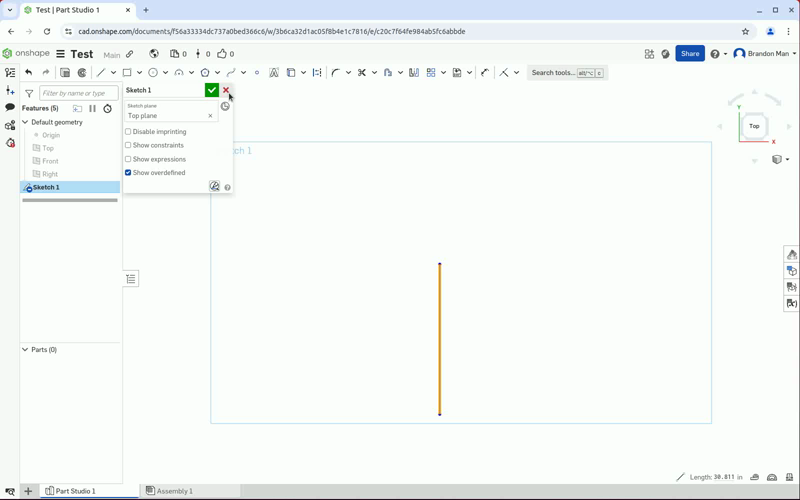
key(shift+h)
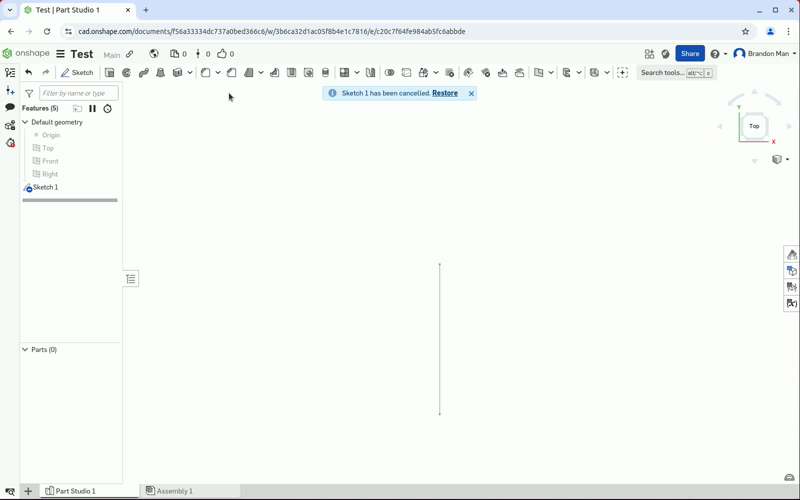
key(shift+s)
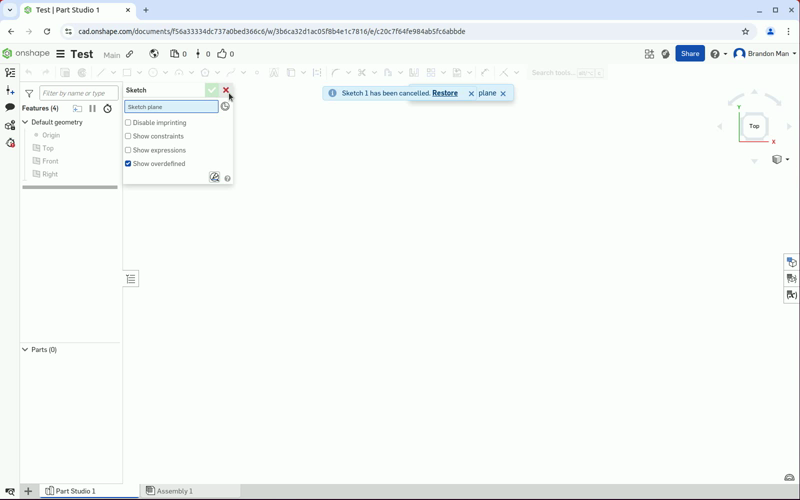
mouse_move(73, 150)
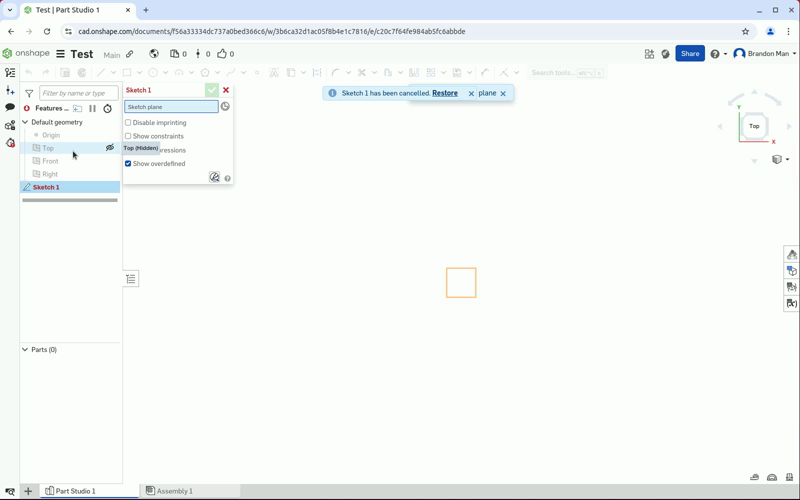
click(73, 150)
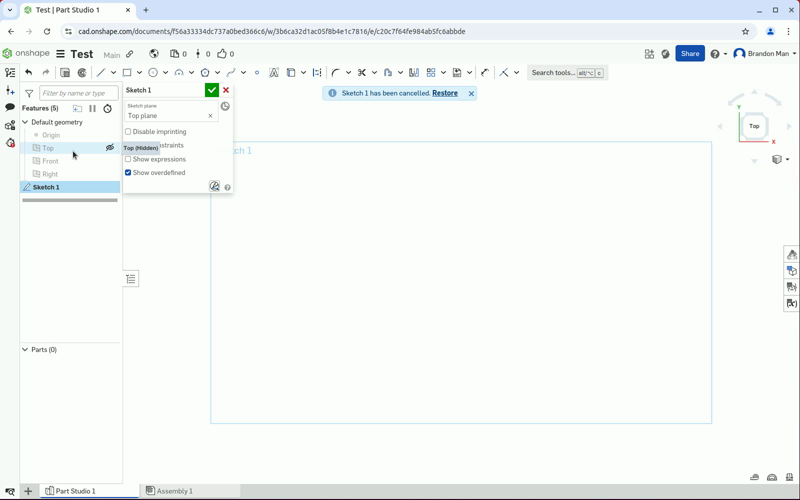
mouse_move(73, 352)
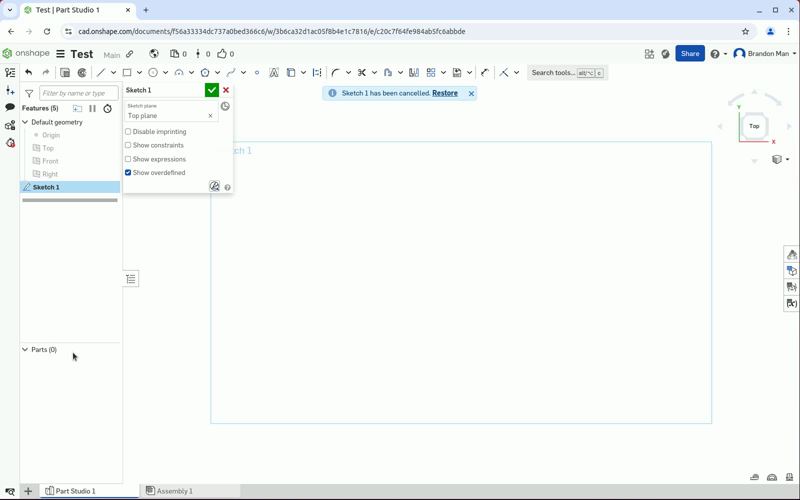
key(y)
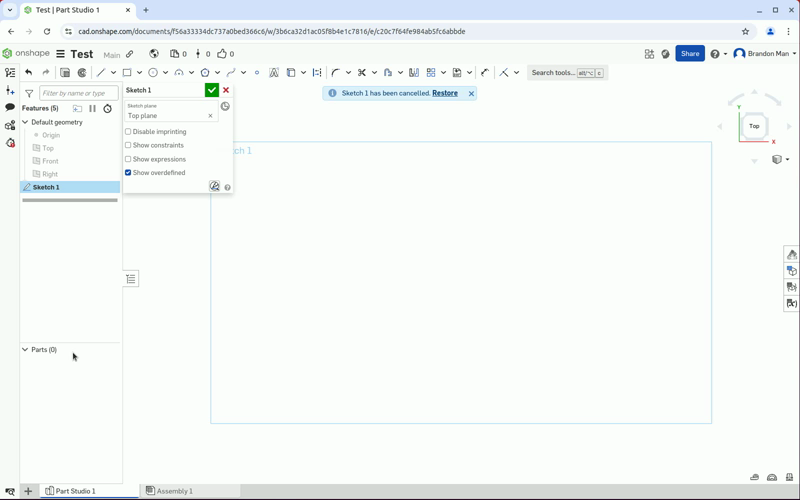
key(l)
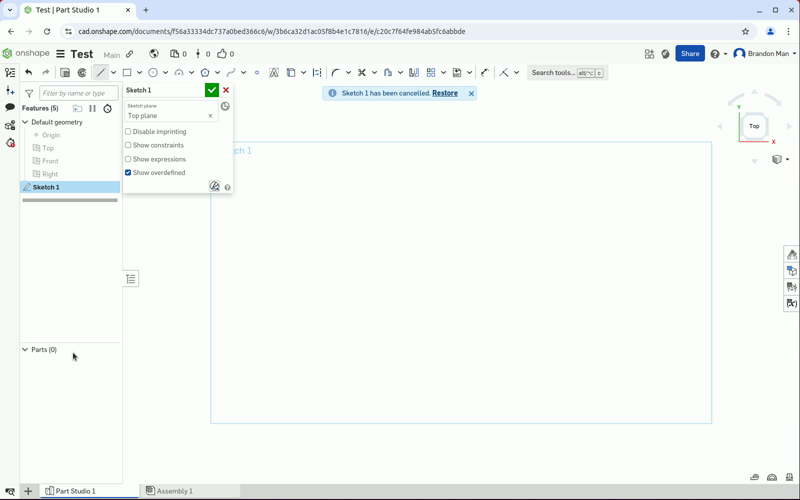
key_down(shift)
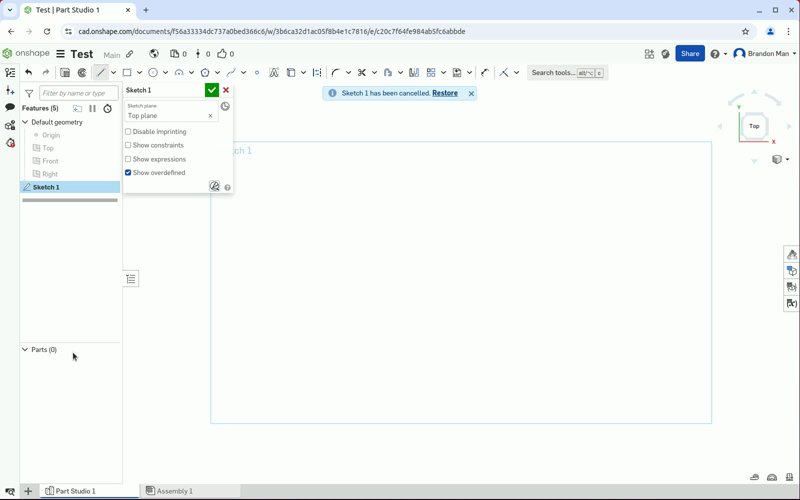
mouse_move(409, 360)
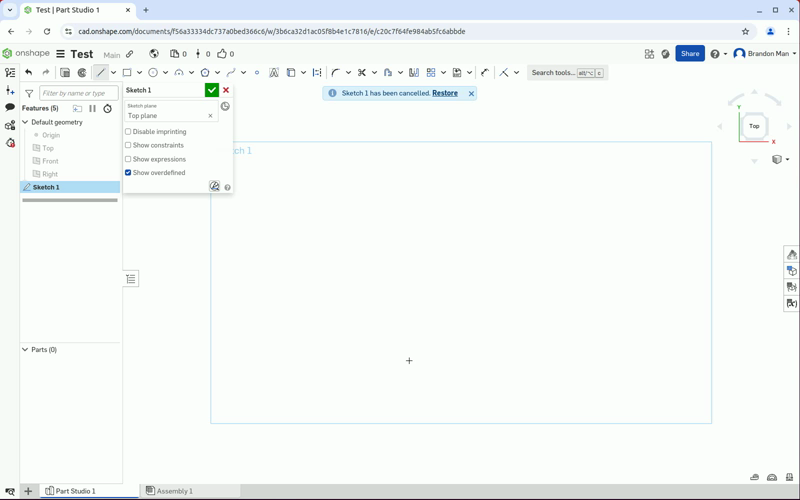
click(409, 360)
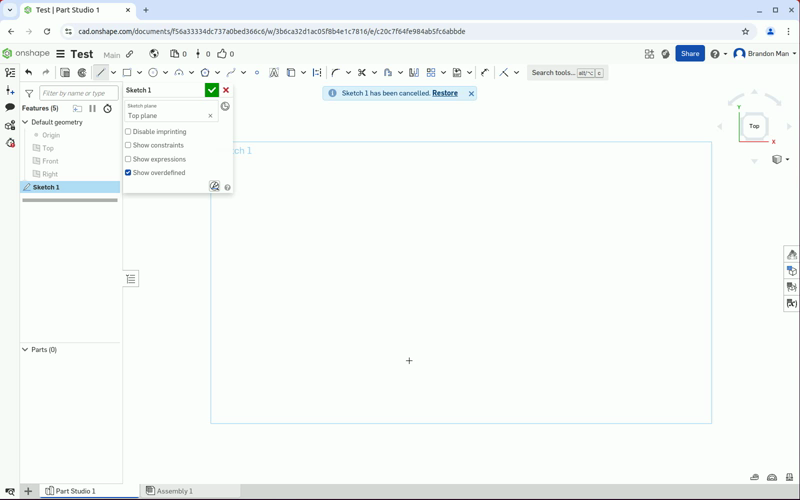
key_up(shift)
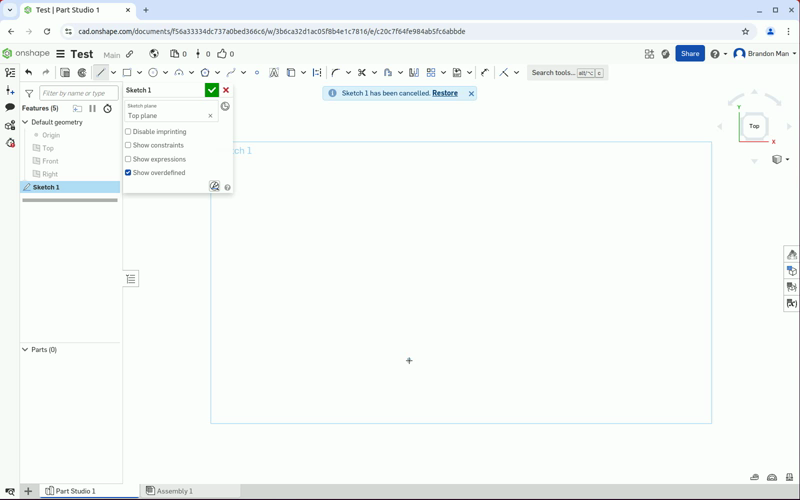
key_down(shift)
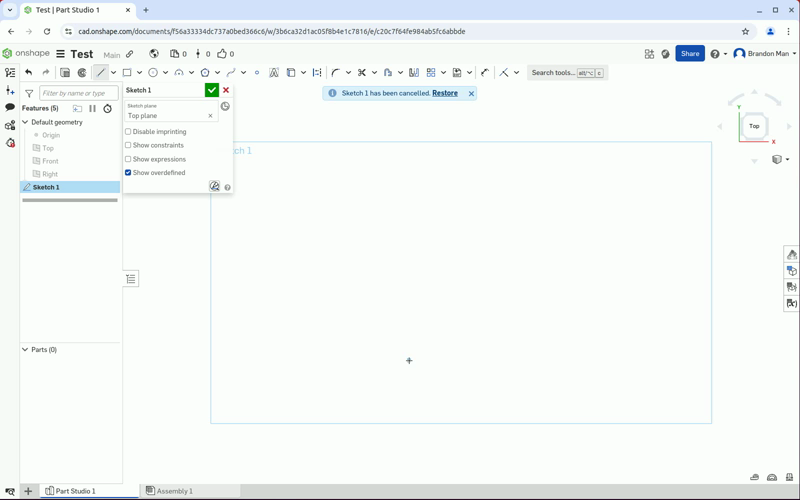
mouse_move(512, 360)
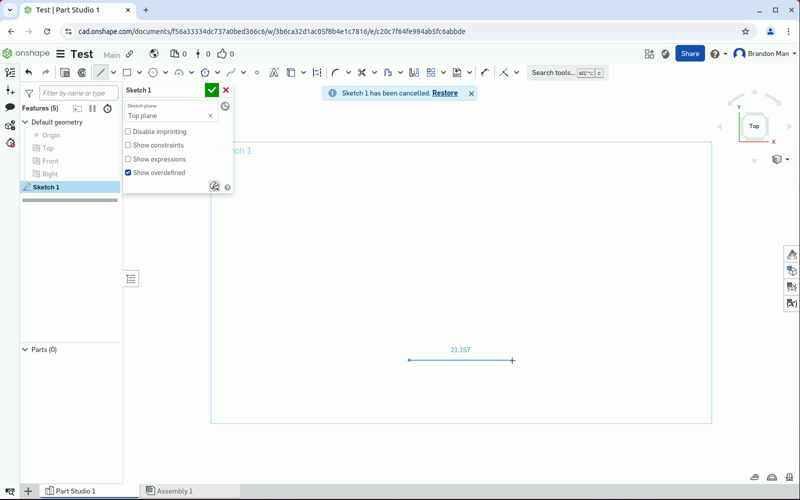
click(512, 360)
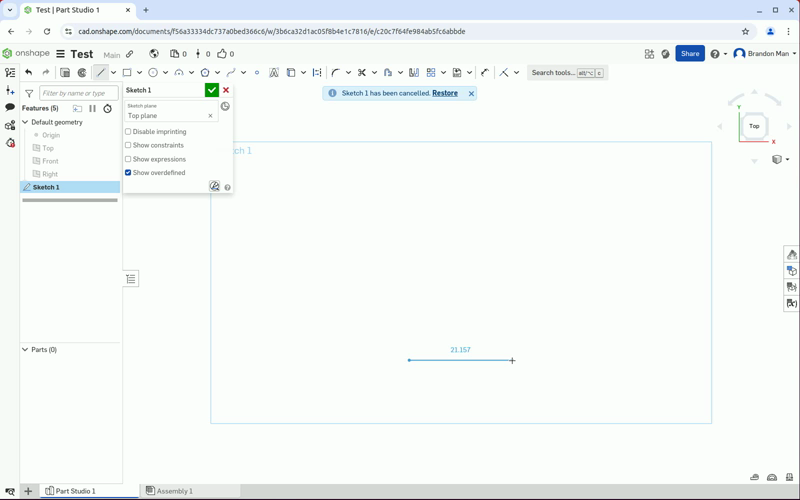
key_up(shift)
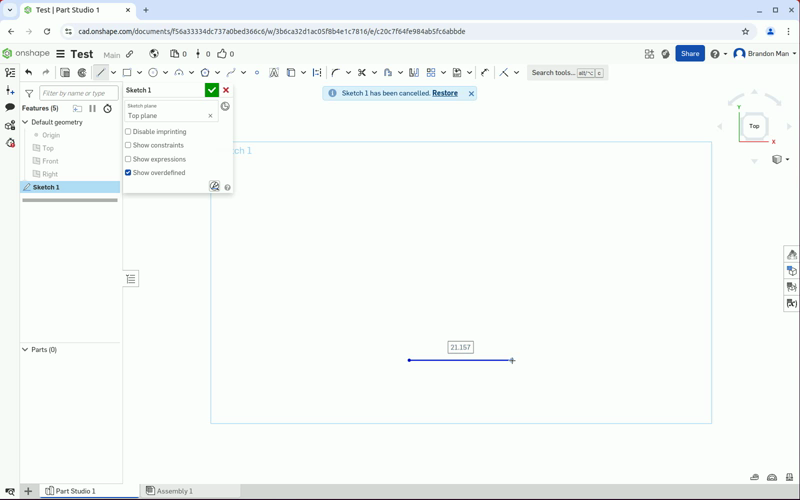
key_down(shift)
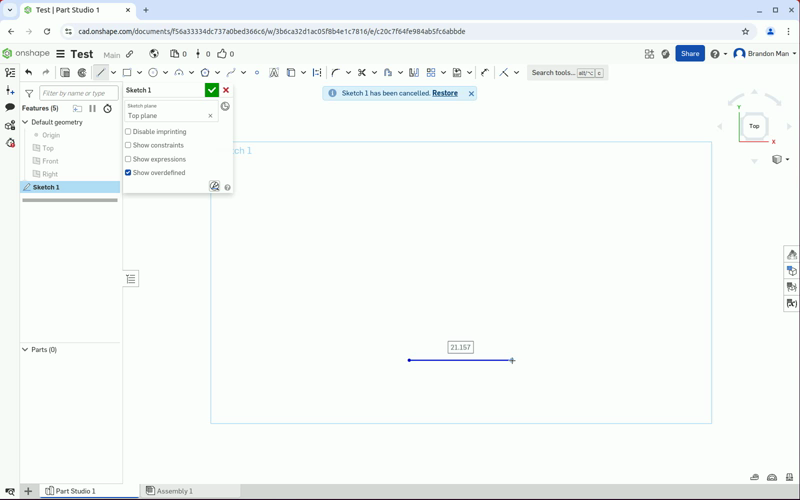
mouse_move(512, 204)
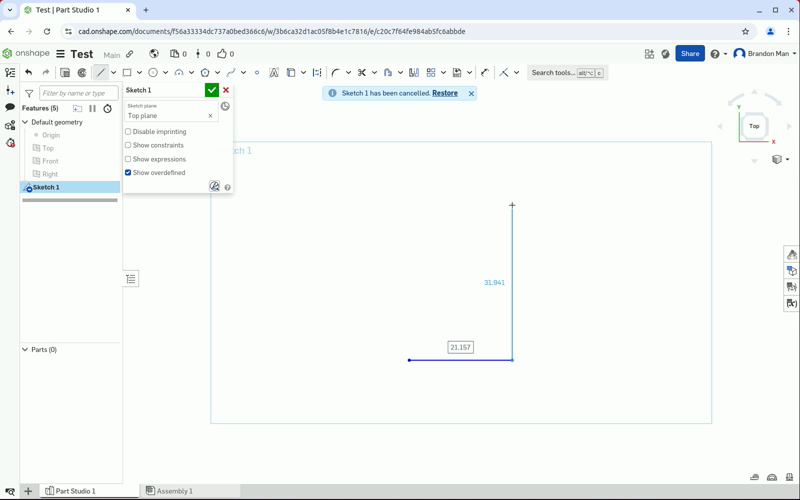
click(512, 204)
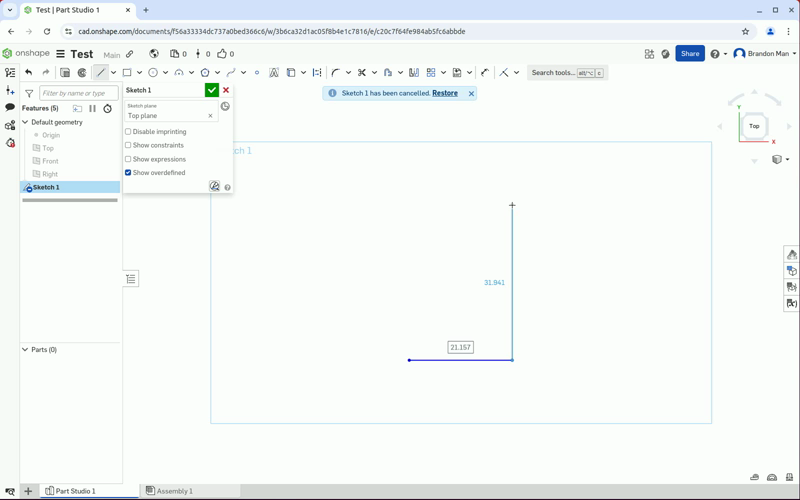
key_up(shift)
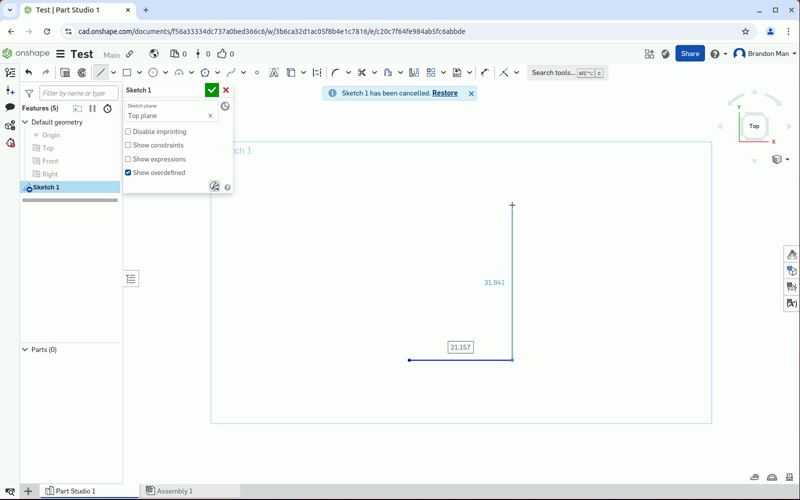
key_down(shift)
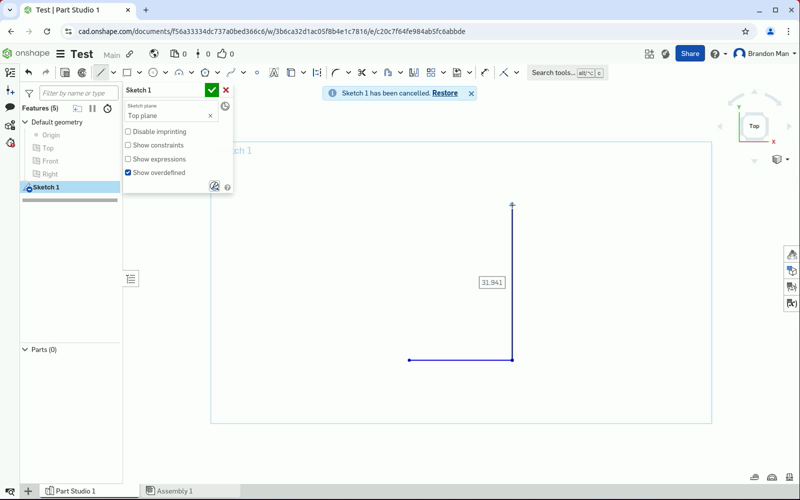
mouse_move(409, 204)
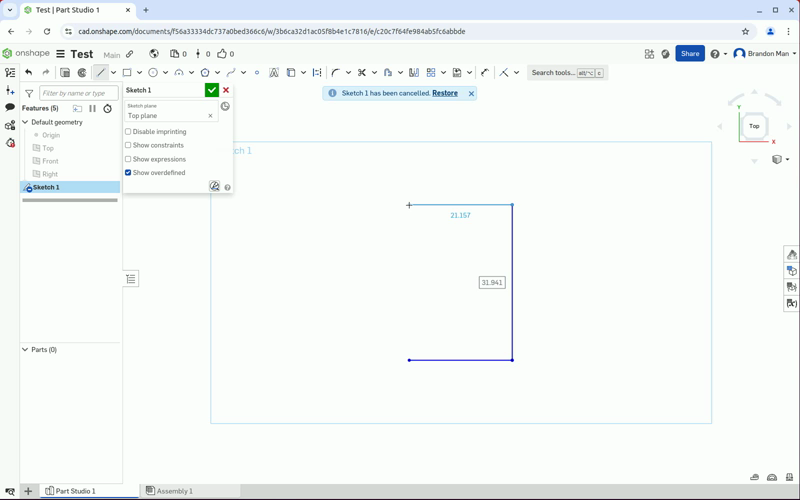
click(409, 204)
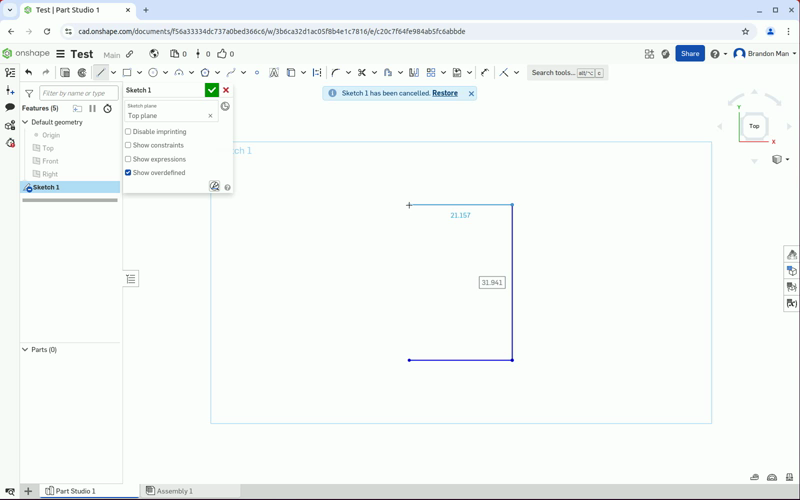
key_up(shift)
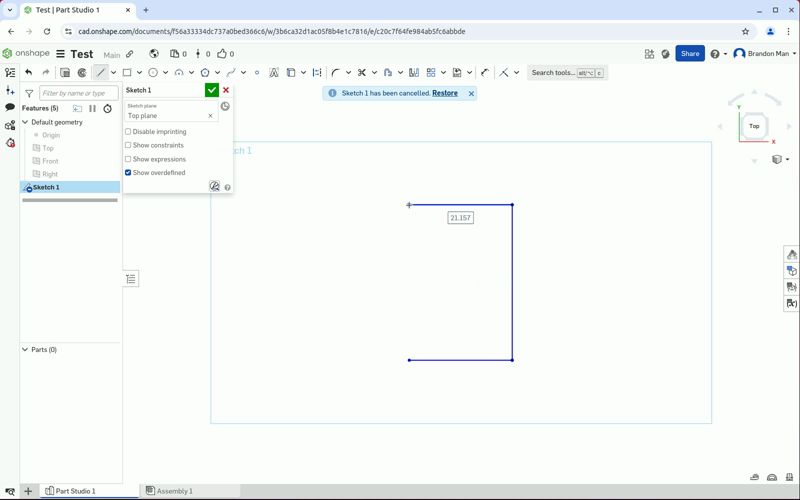
key_down(shift)
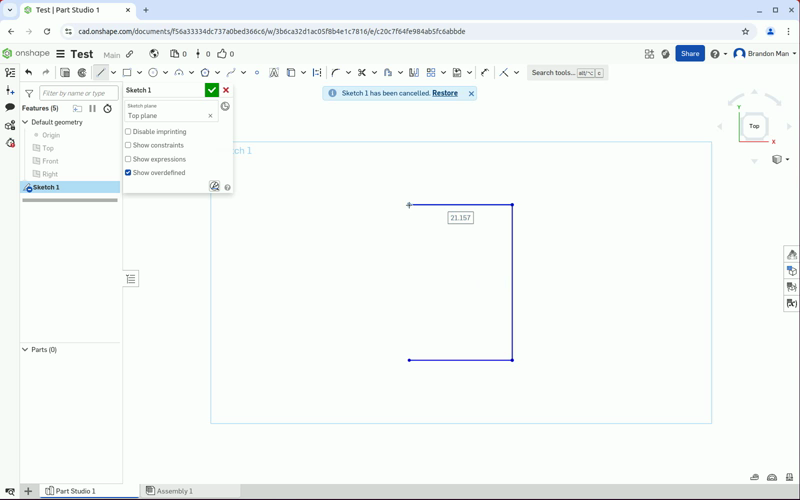
mouse_move(409, 350)
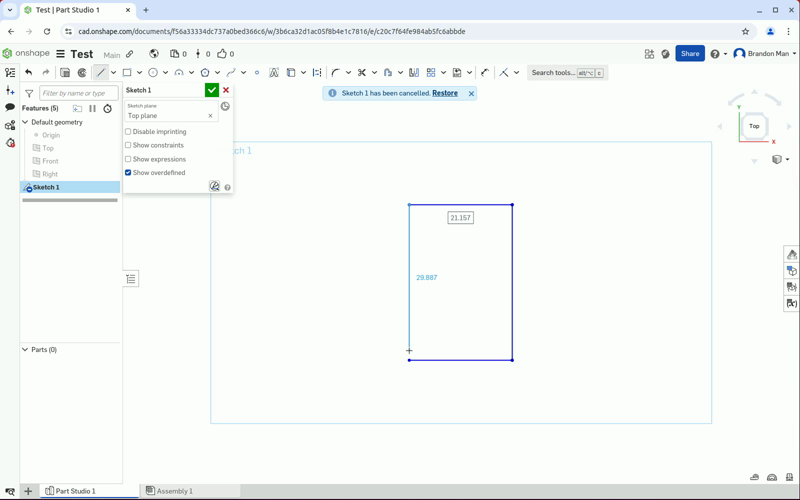
click(409, 350)
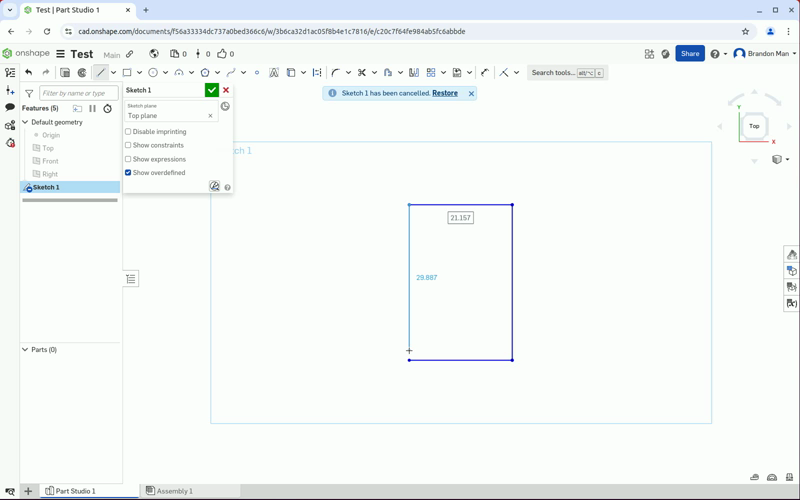
key_up(shift)
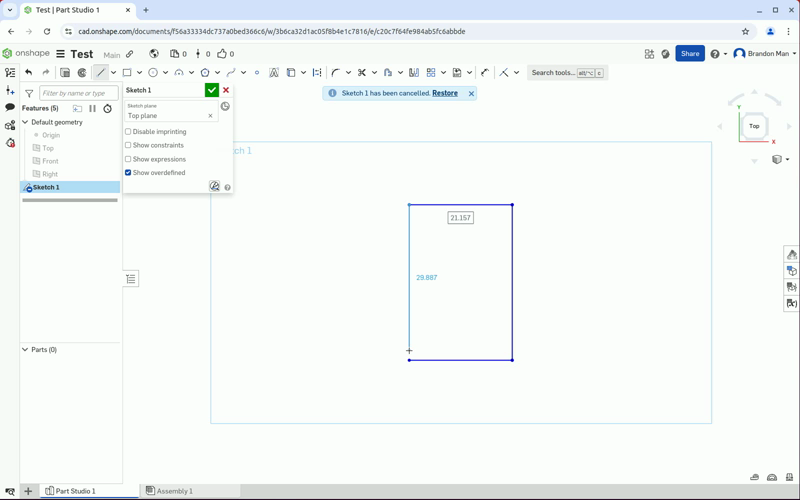
mouse_move(439, 350)
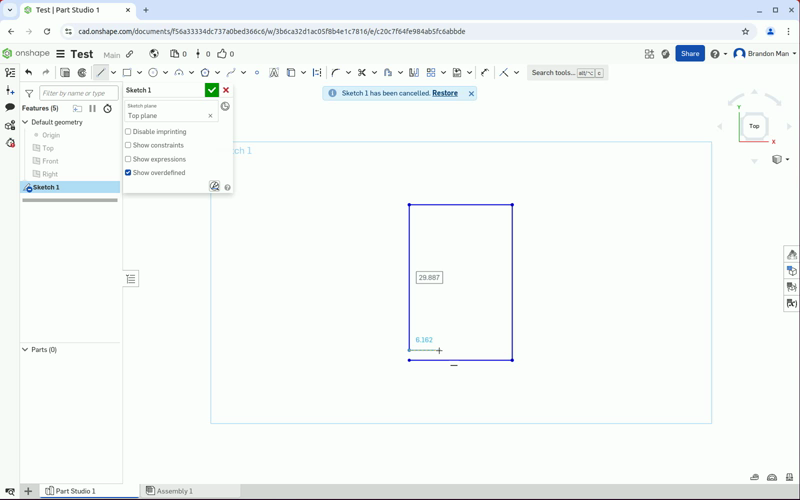
key_down(shift)
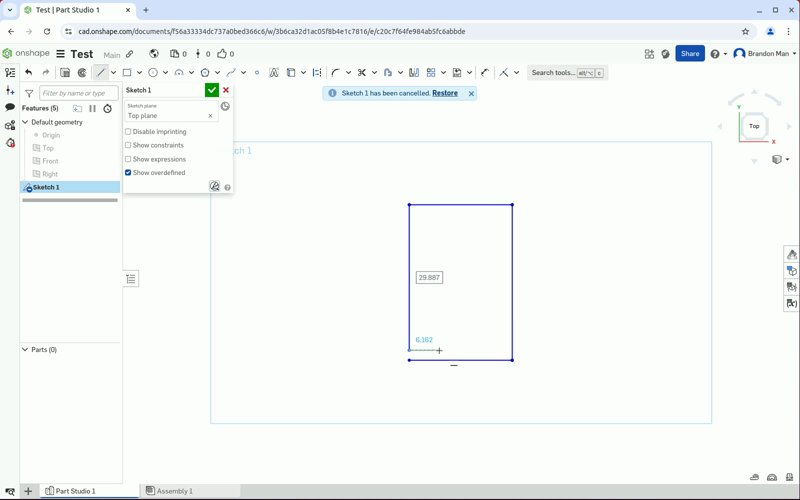
mouse_move(409, 360)
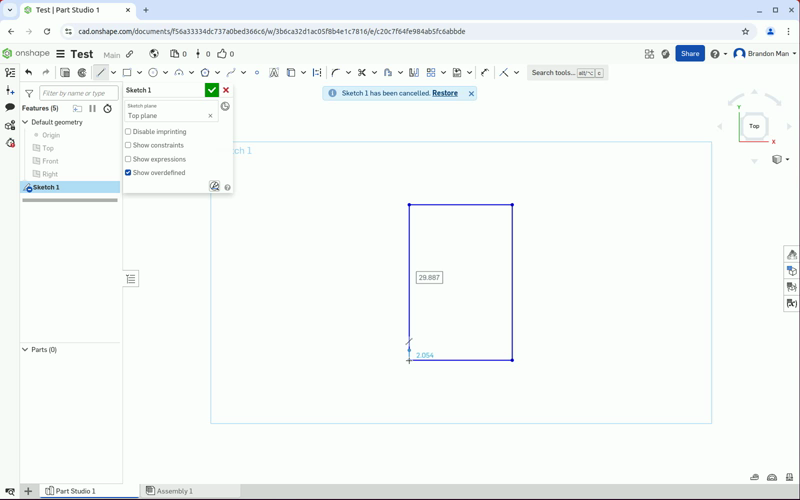
key_up(shift)
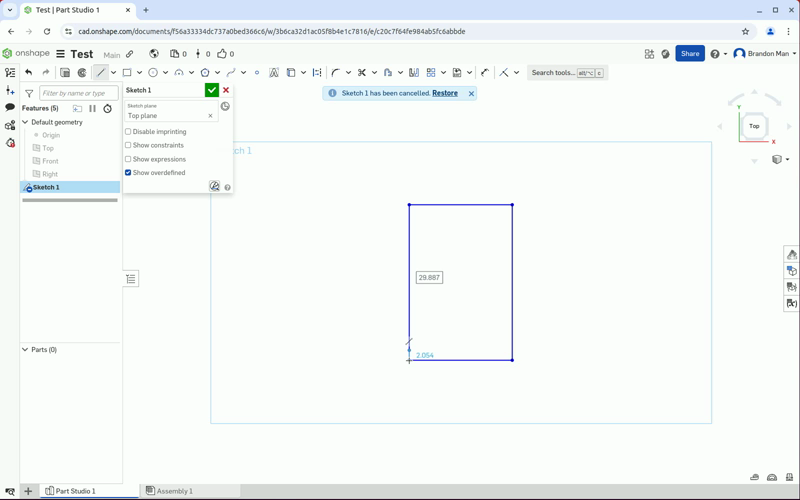
click(409, 360)
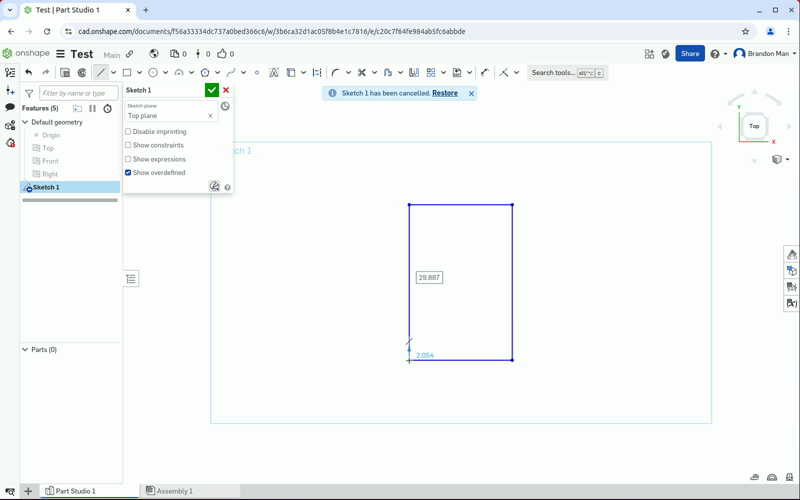
key(esc)
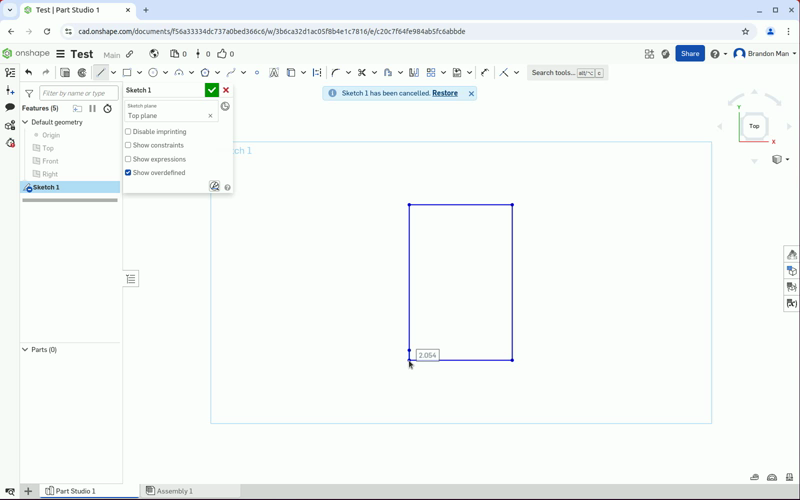
mouse_move(437, 324)
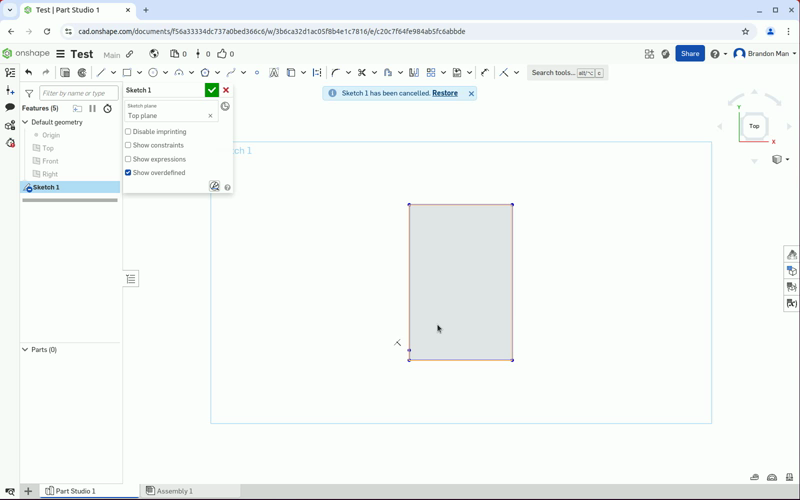
click(437, 324)
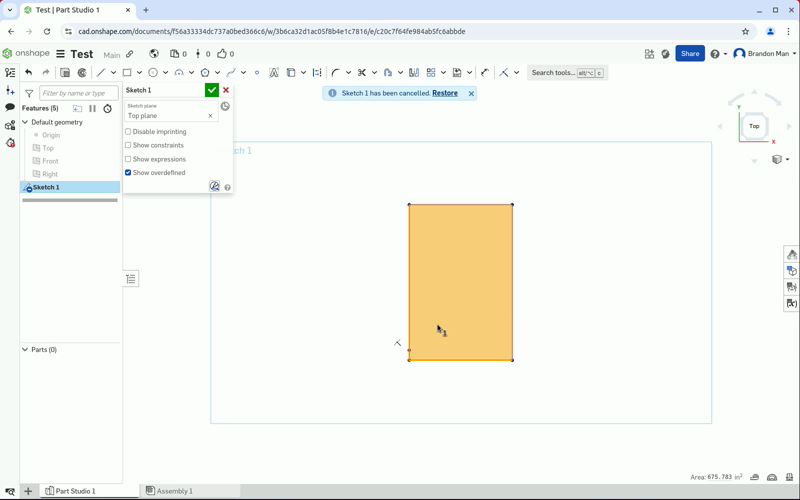
mouse_move(73, 352)
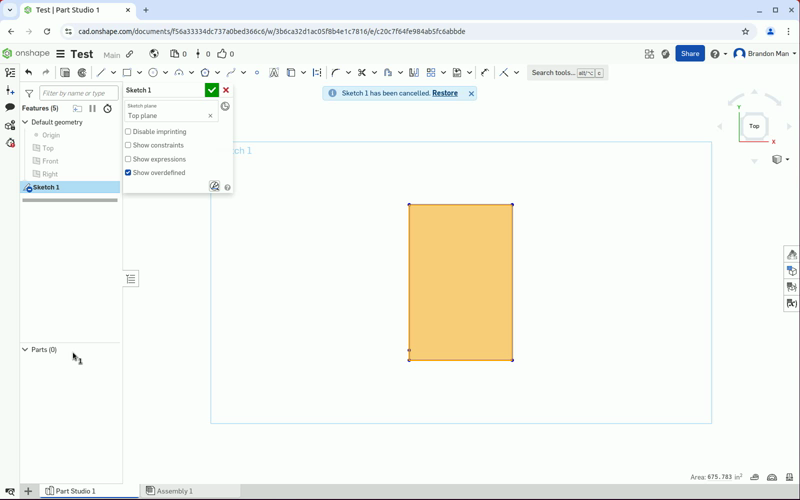
key(shift+y)
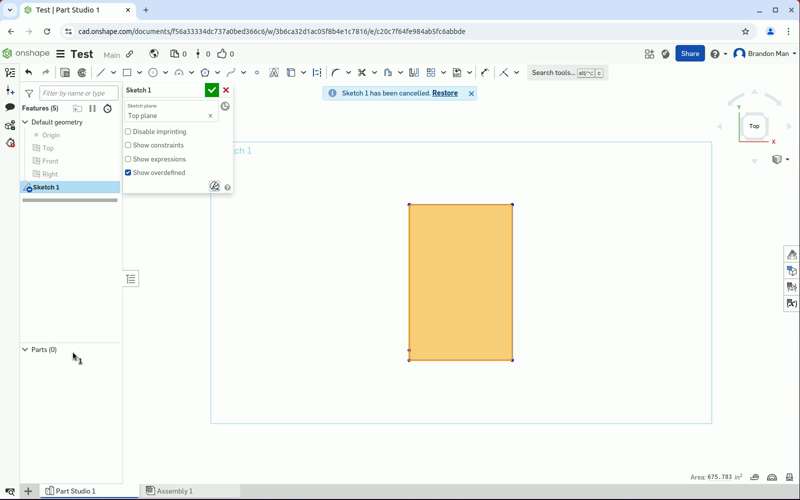
key(shift+e)
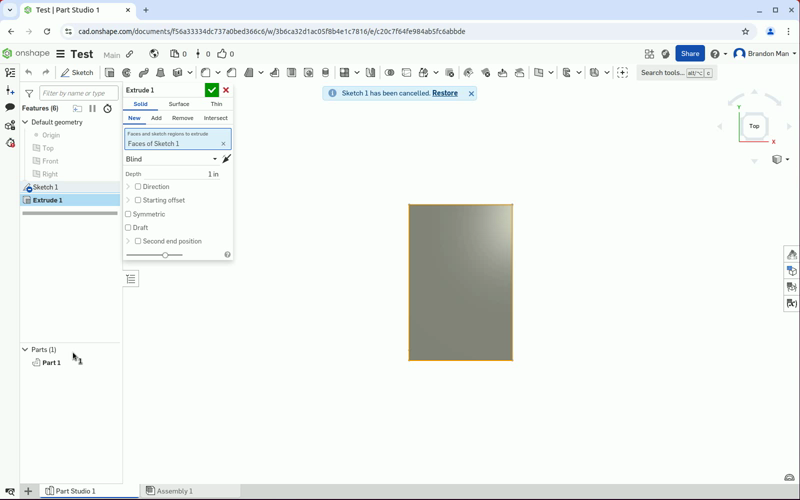
mouse_move(143, 106)
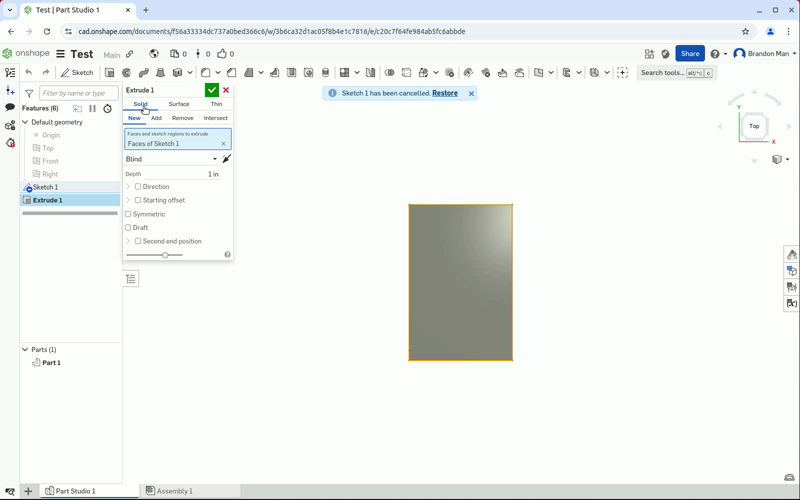
click(143, 106)
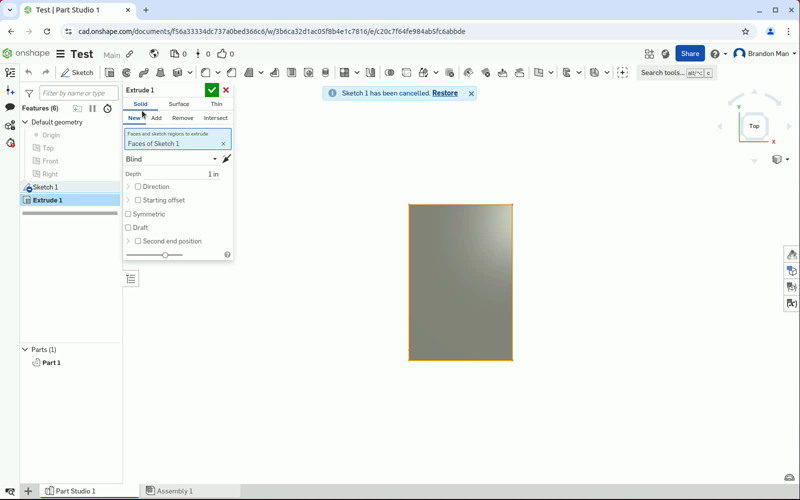
mouse_move(137, 120)
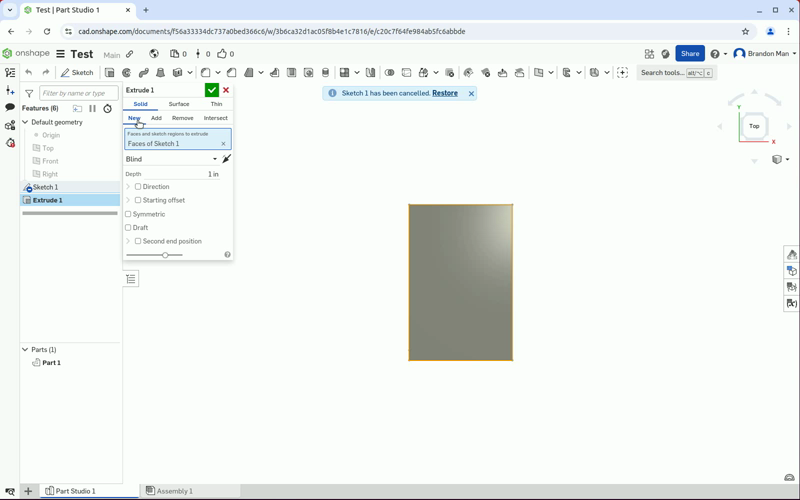
click(137, 120)
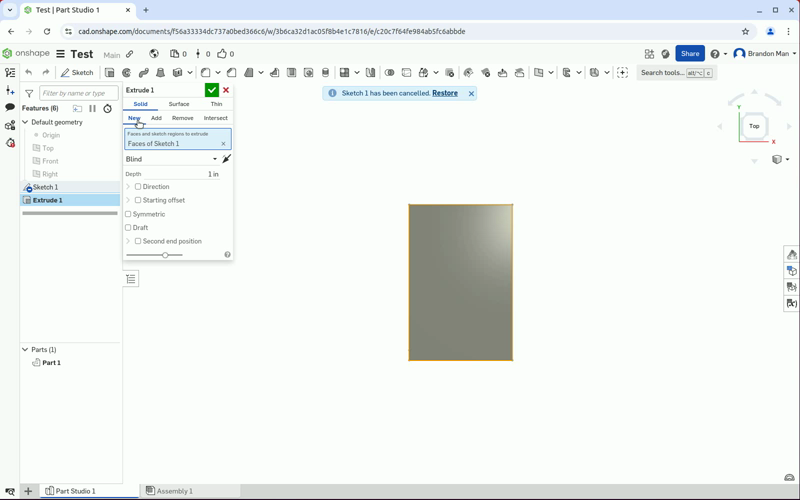
key(tab, 4)
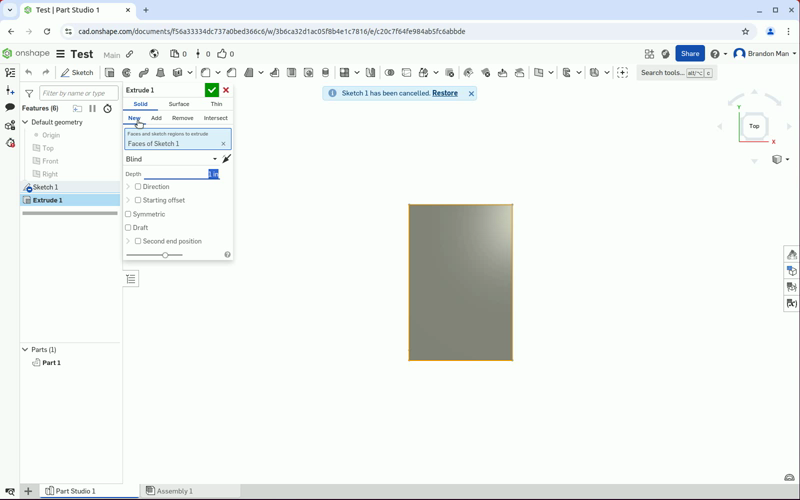
text(21.423)
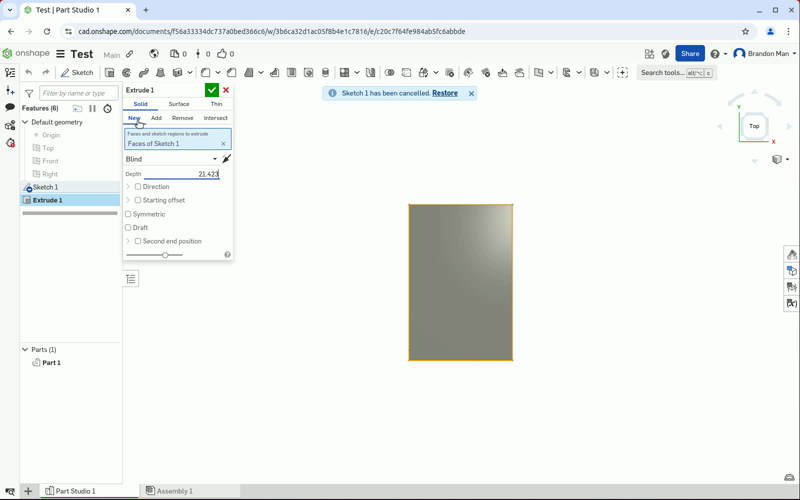
key(enter)
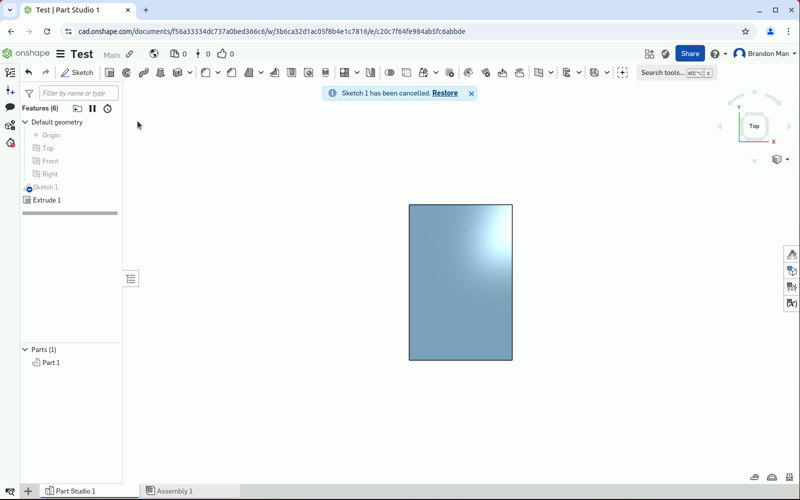
key(shift+h)
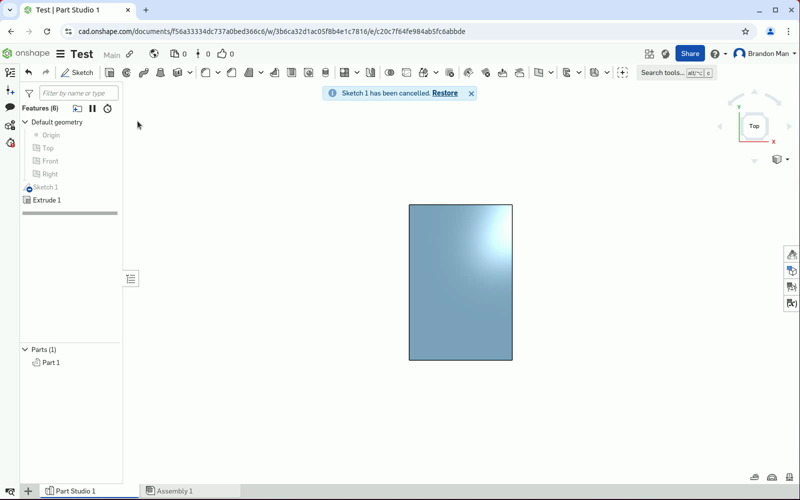
key(shift+h)
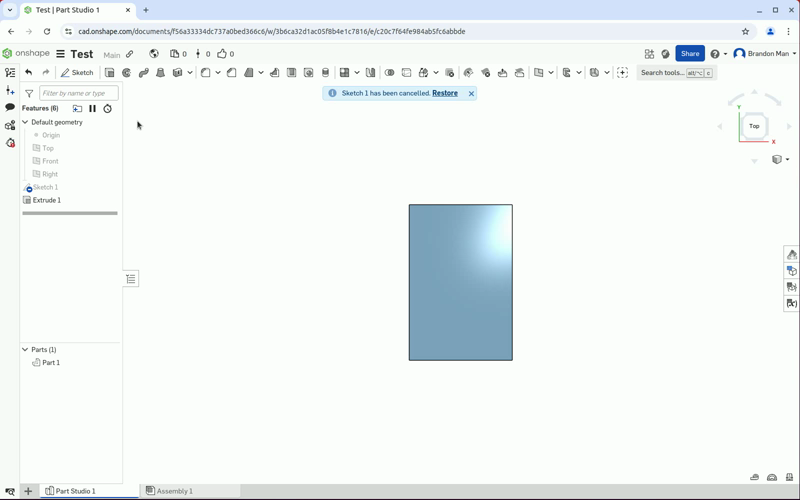
mouse_move(73, 189)
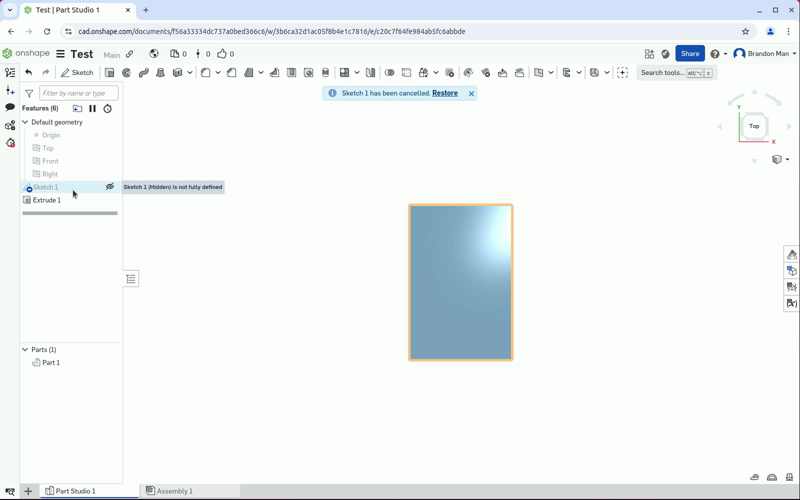
click(73, 189)
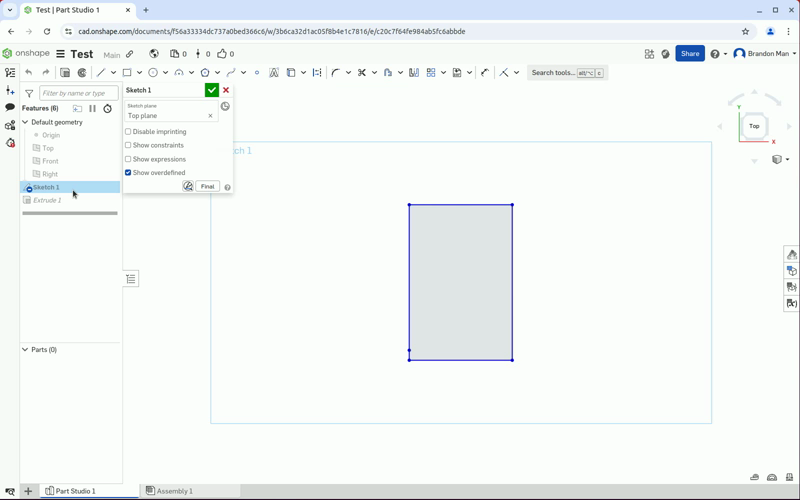
mouse_move(229, 92)
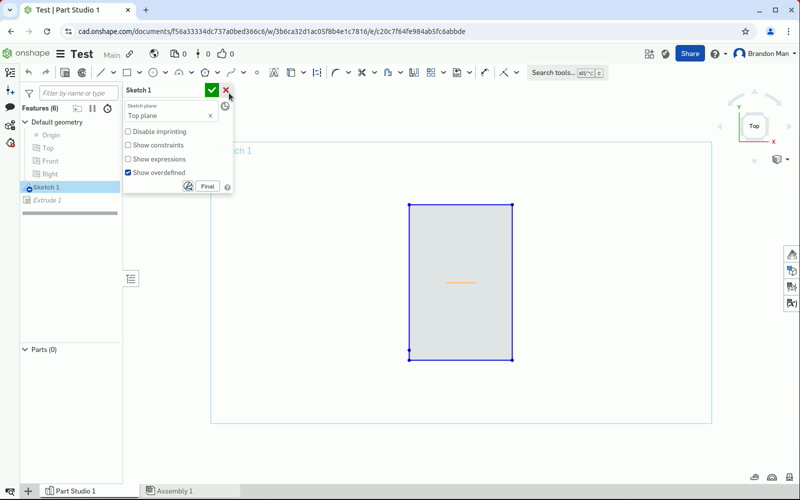
click(229, 92)
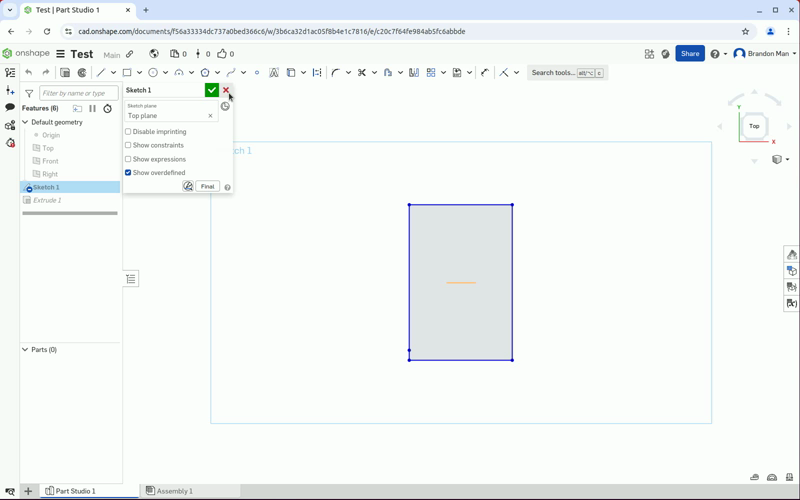
key(shift+s)
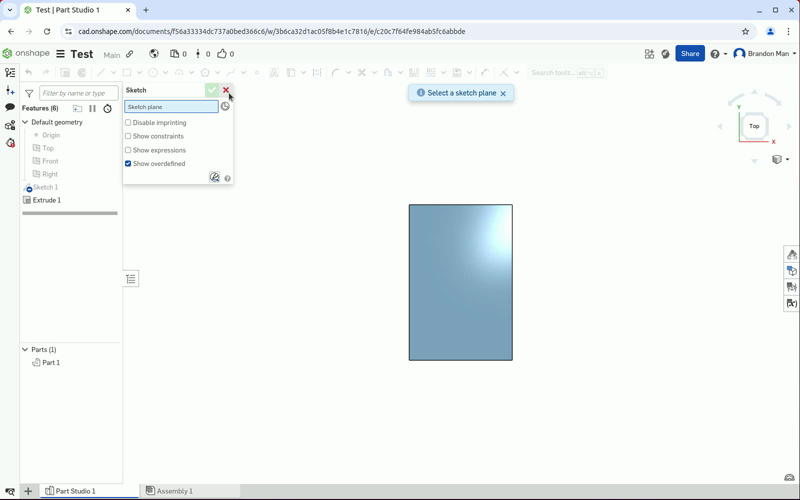
mouse_move(73, 150)
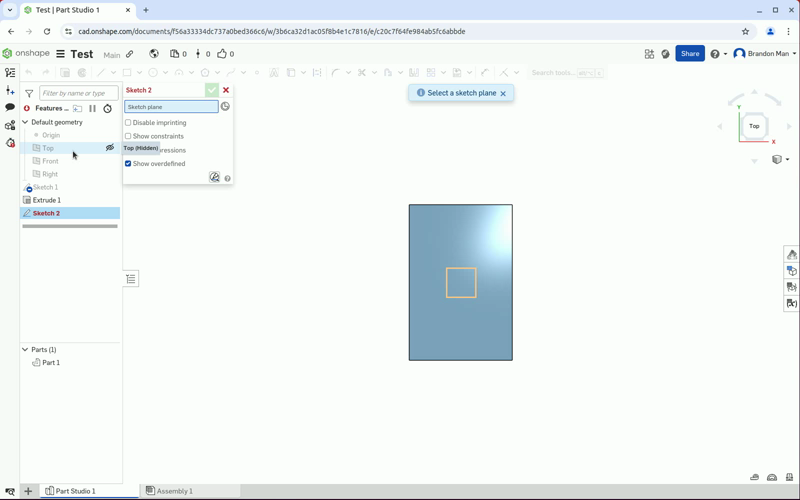
click(73, 150)
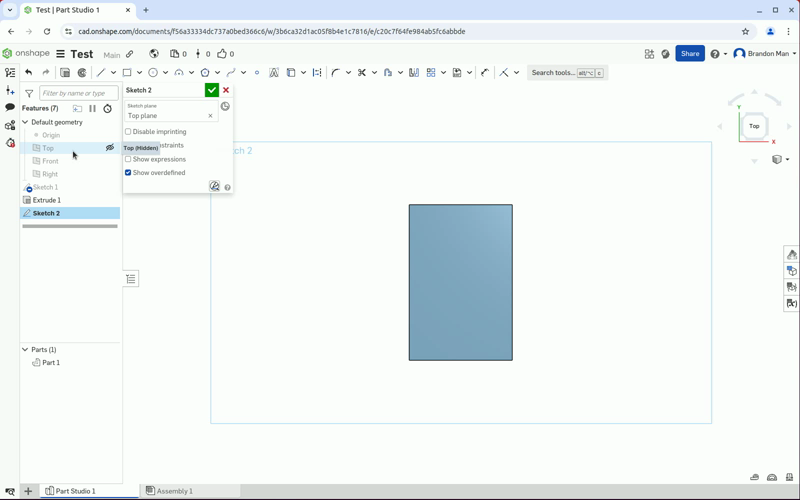
mouse_move(73, 352)
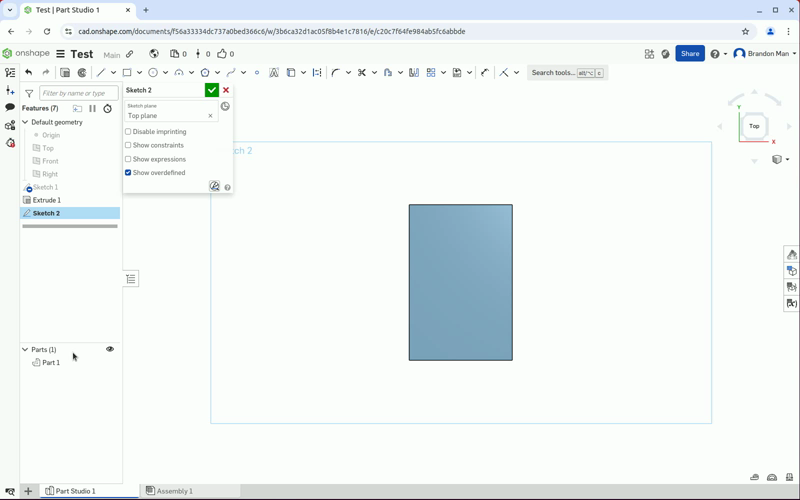
key(y)
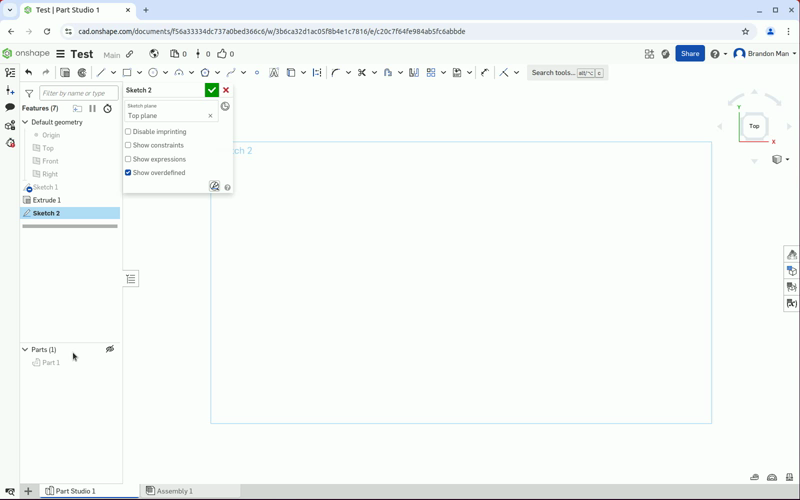
key(l)
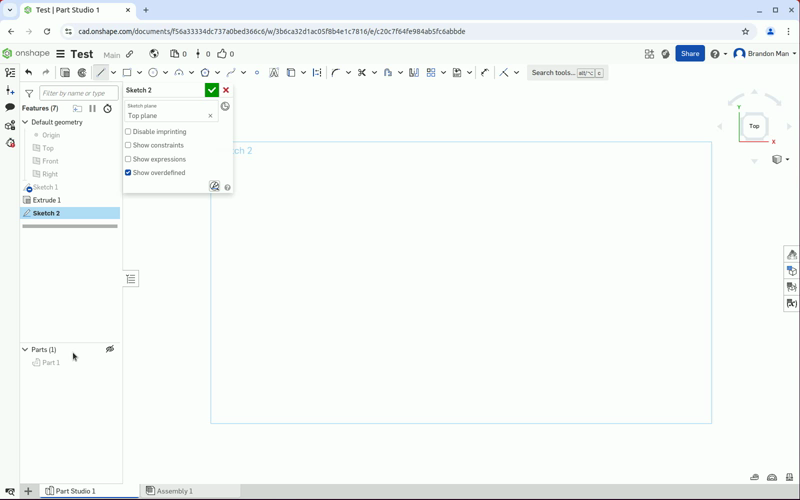
key_down(shift)
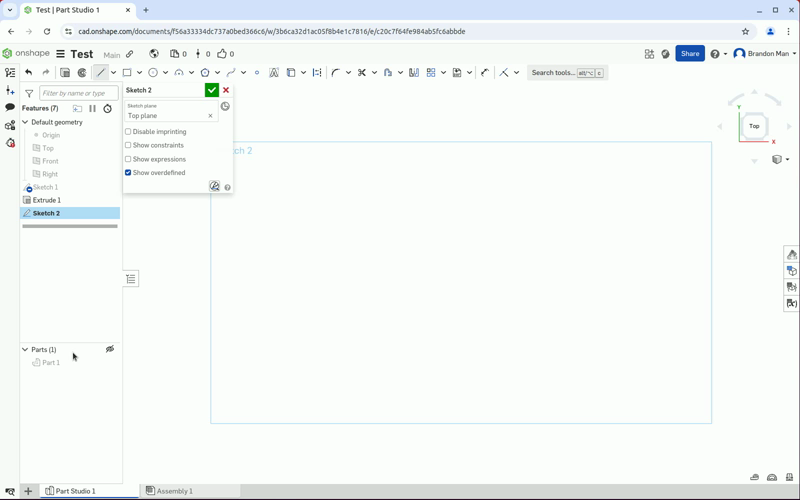
mouse_move(409, 395)
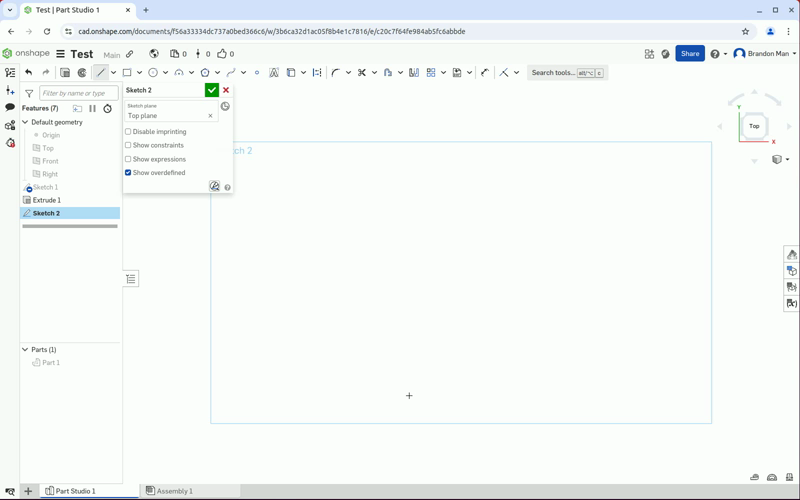
click(409, 395)
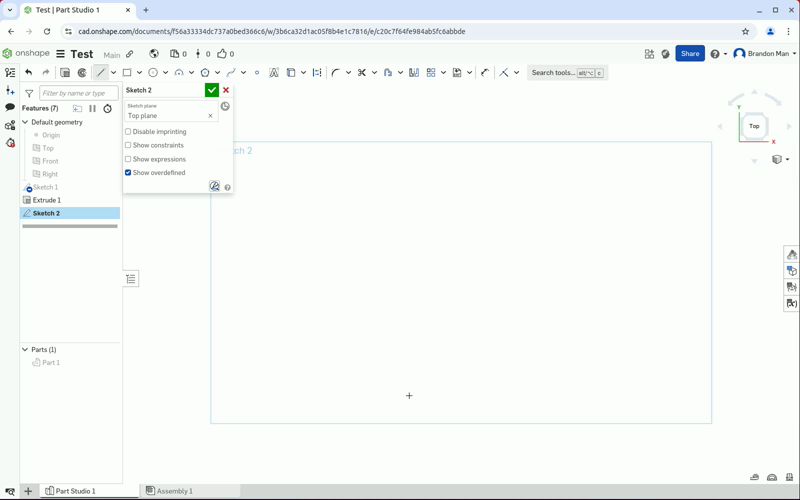
key_up(shift)
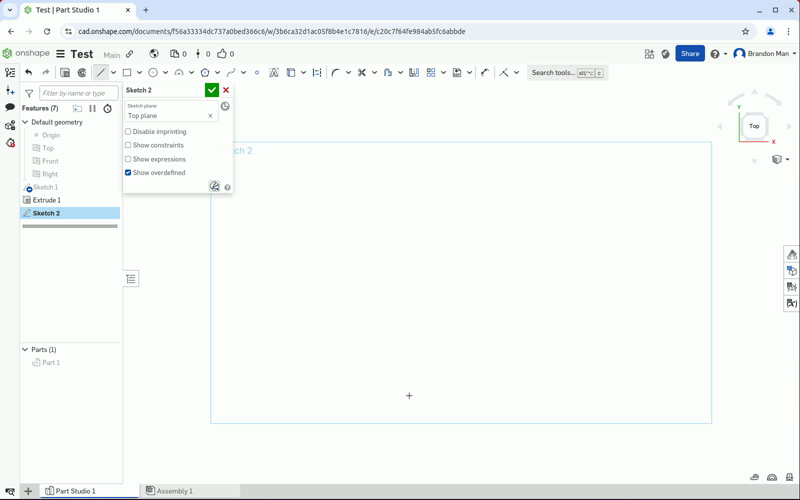
key_down(shift)
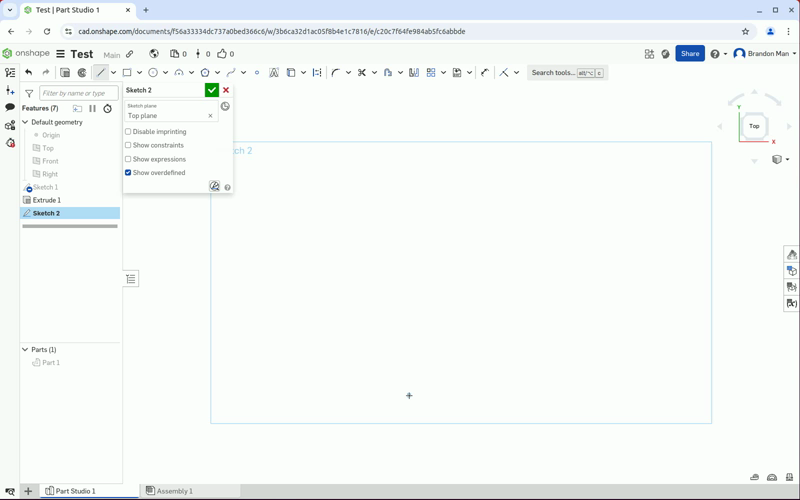
mouse_move(513, 395)
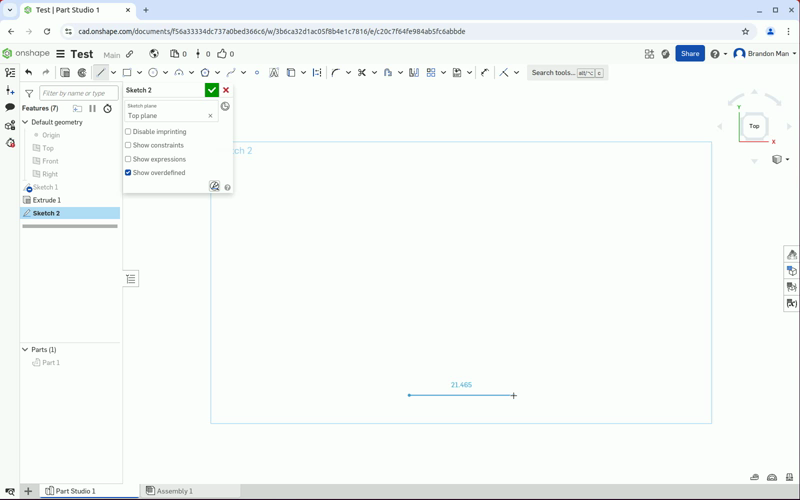
click(513, 395)
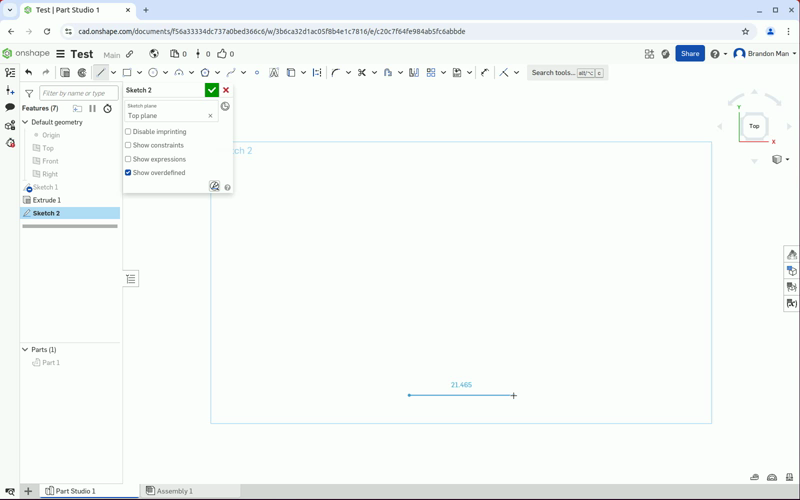
key_up(shift)
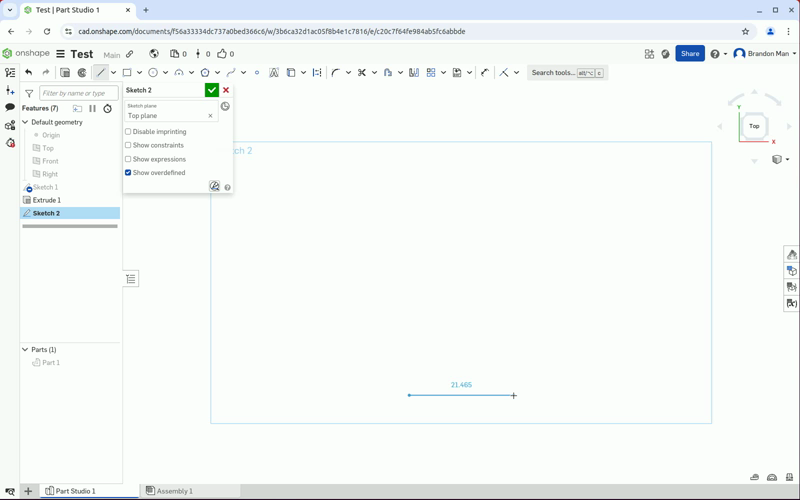
key_down(shift)
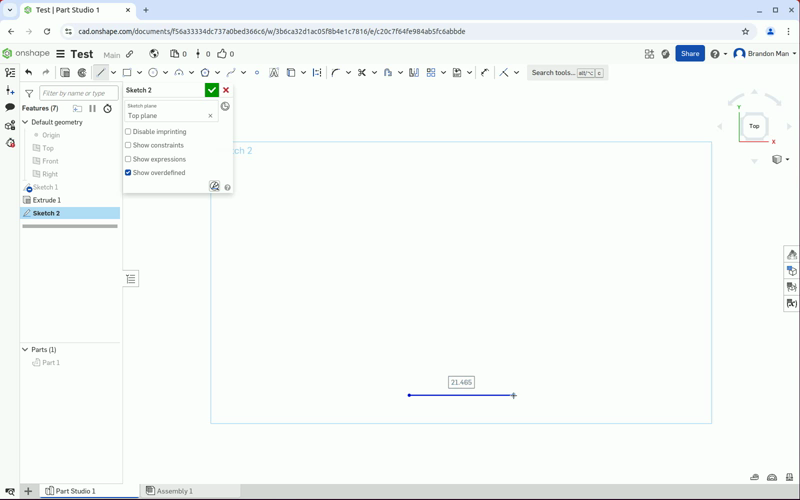
mouse_move(543, 395)
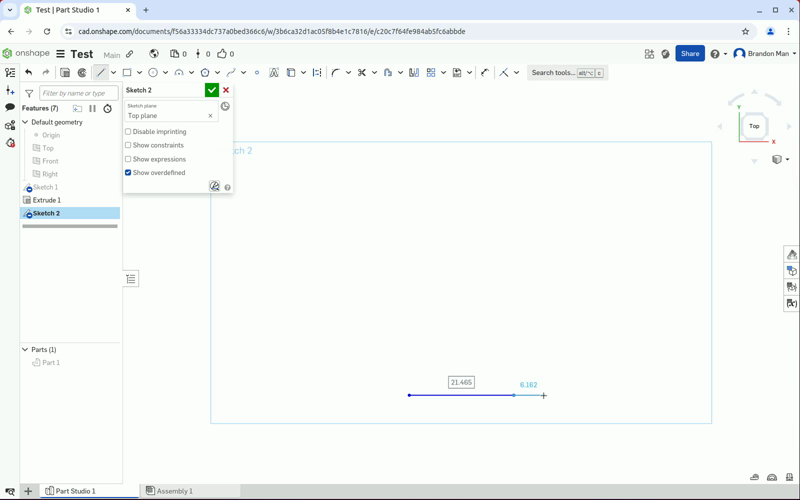
mouse_move(513, 360)
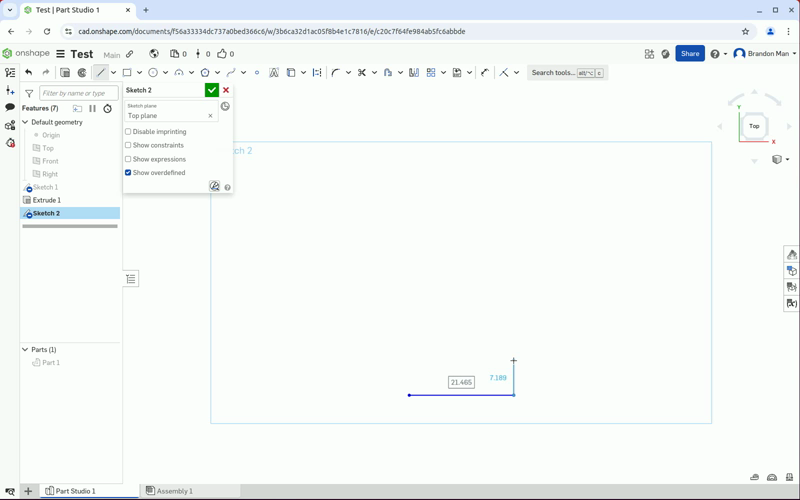
click(513, 360)
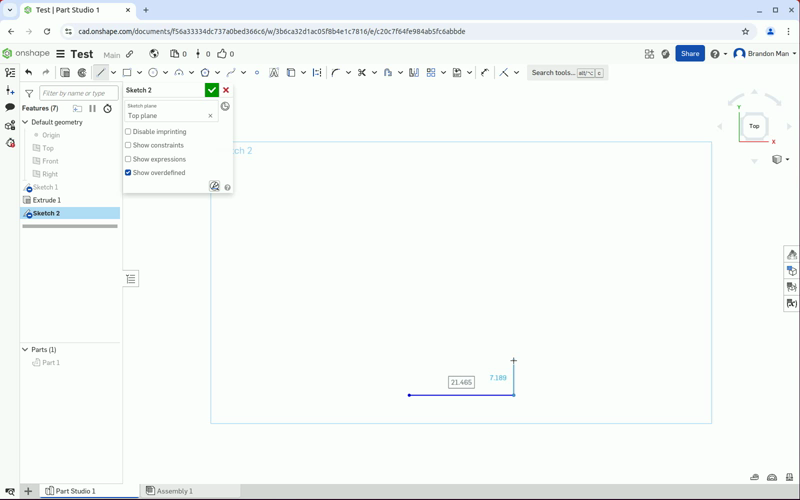
key_up(shift)
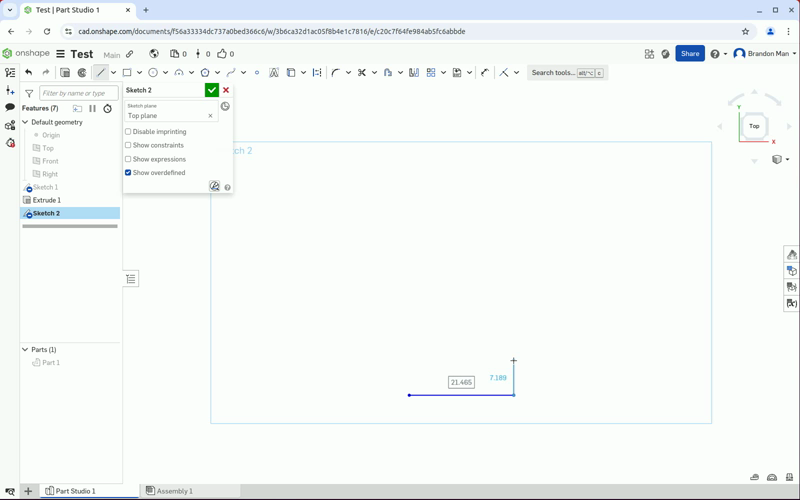
key_down(shift)
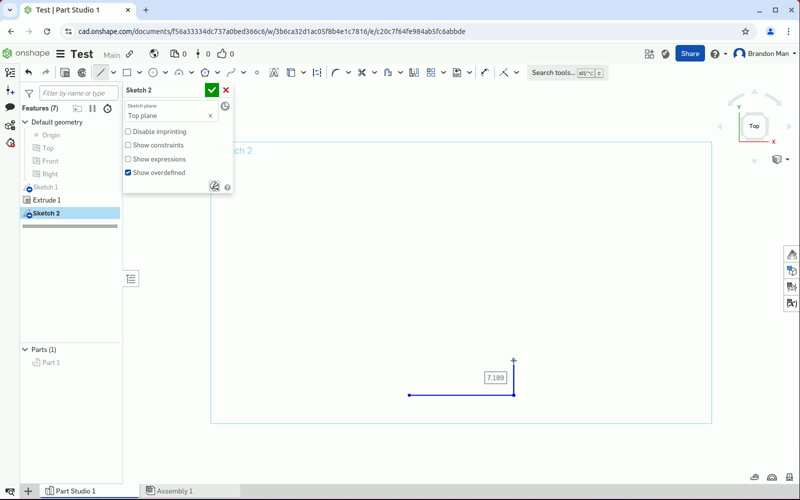
mouse_move(409, 360)
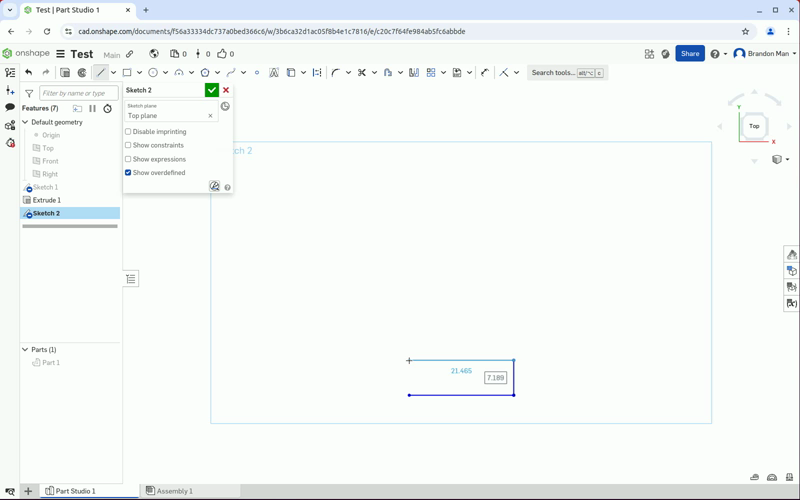
click(409, 360)
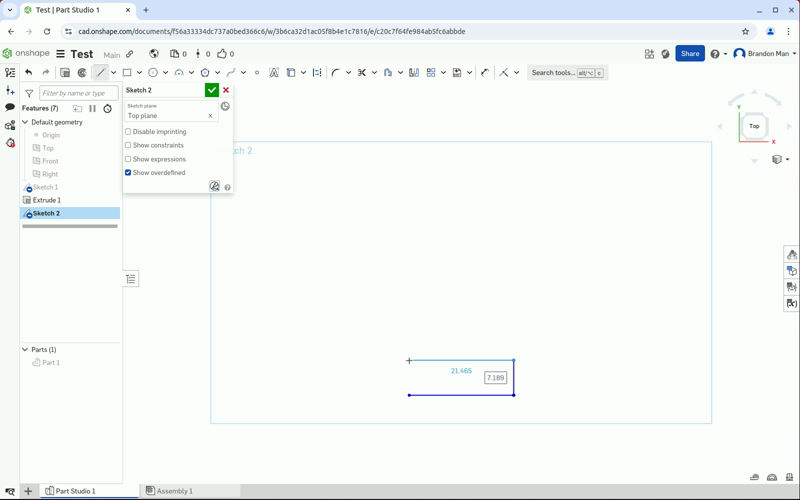
key_up(shift)
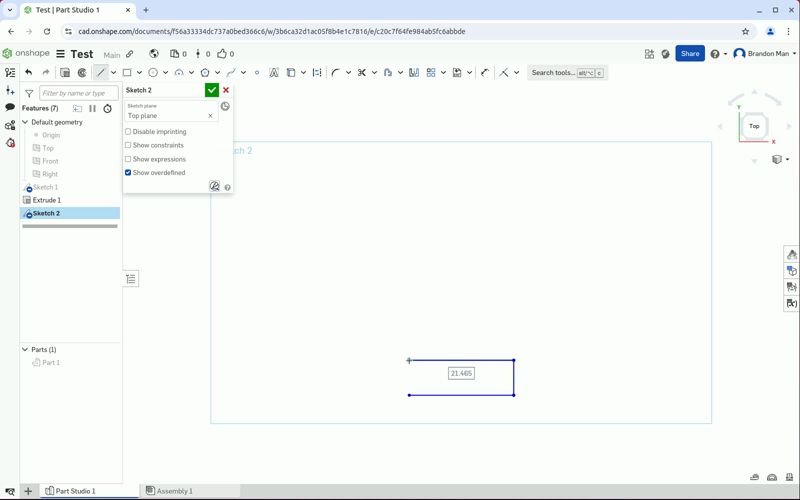
mouse_move(439, 360)
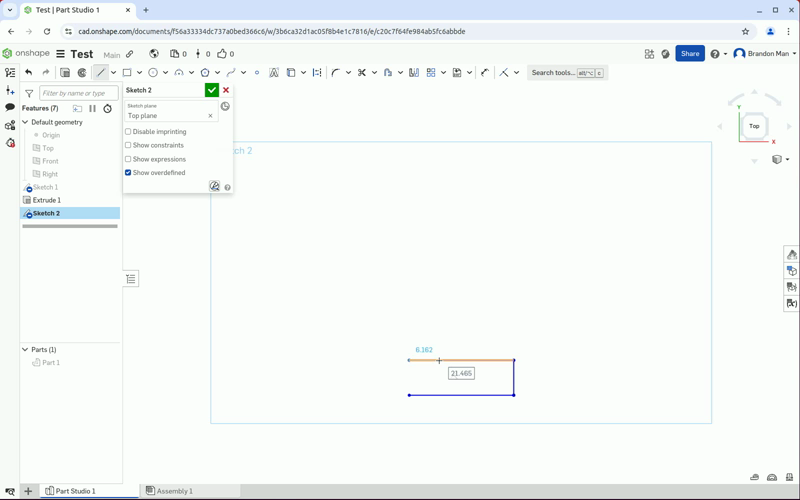
key_down(shift)
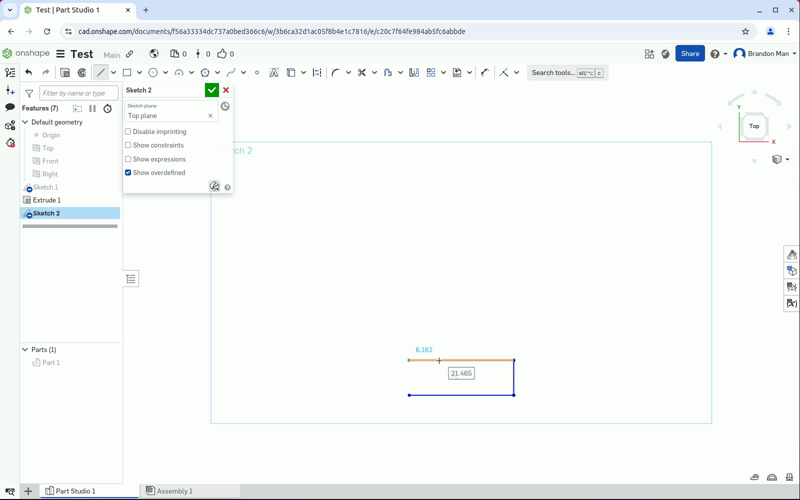
mouse_move(409, 395)
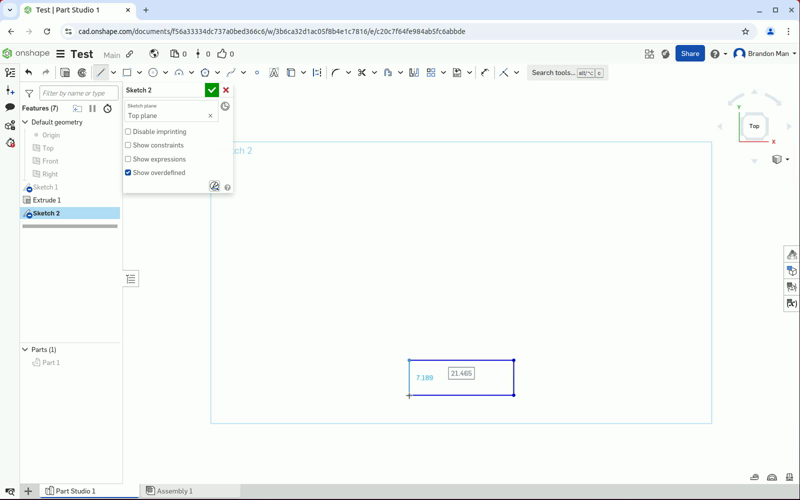
key_up(shift)
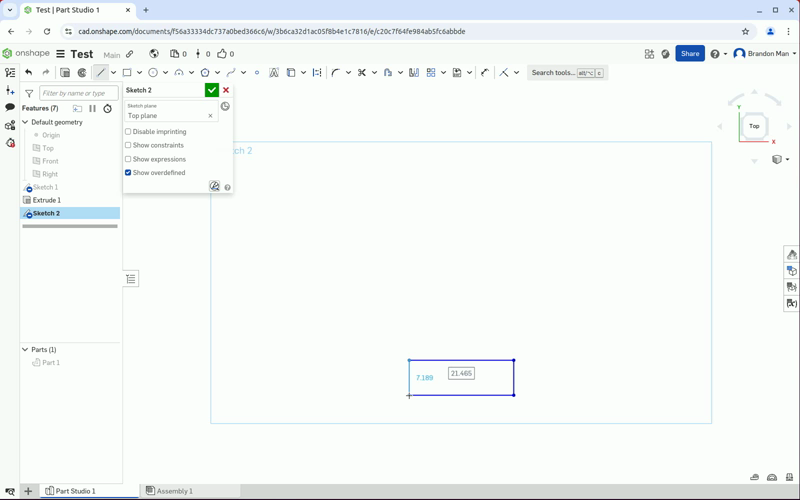
click(409, 395)
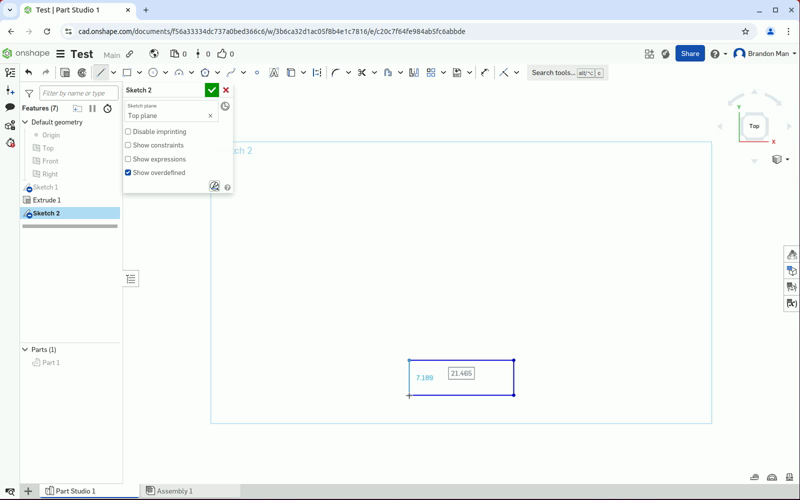
key(esc)
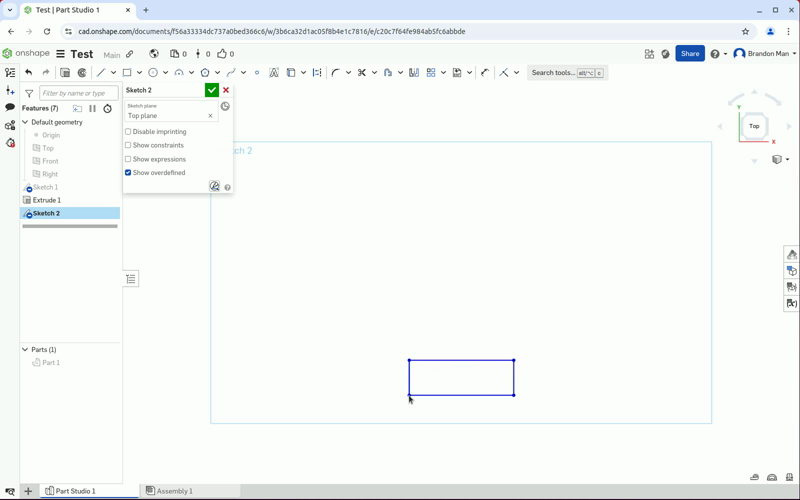
mouse_move(421, 371)
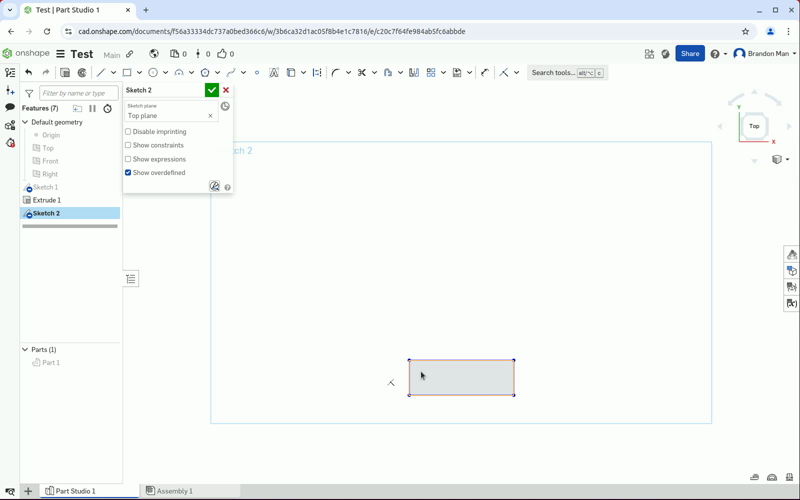
click(421, 371)
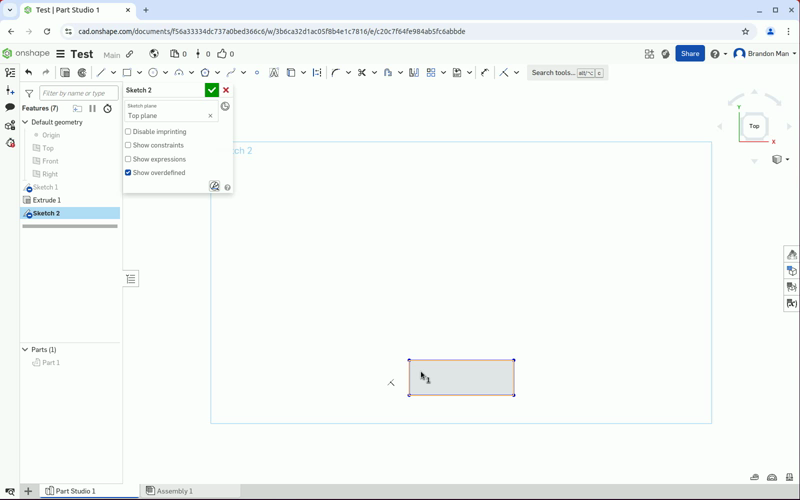
mouse_move(73, 352)
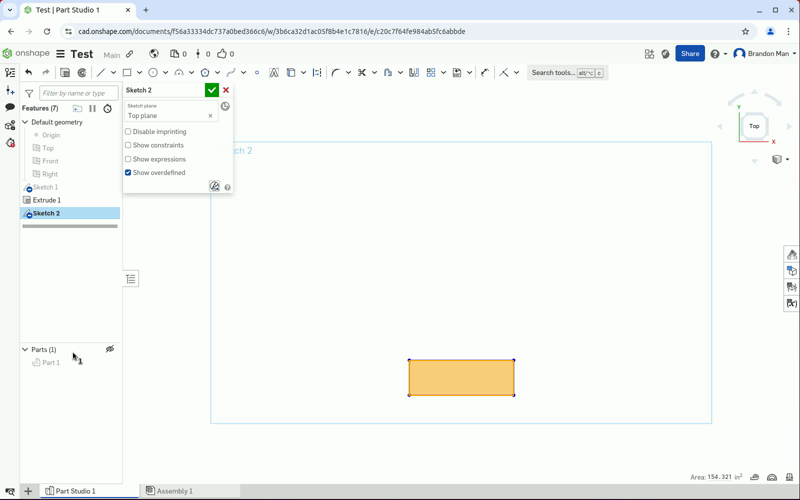
key(shift+y)
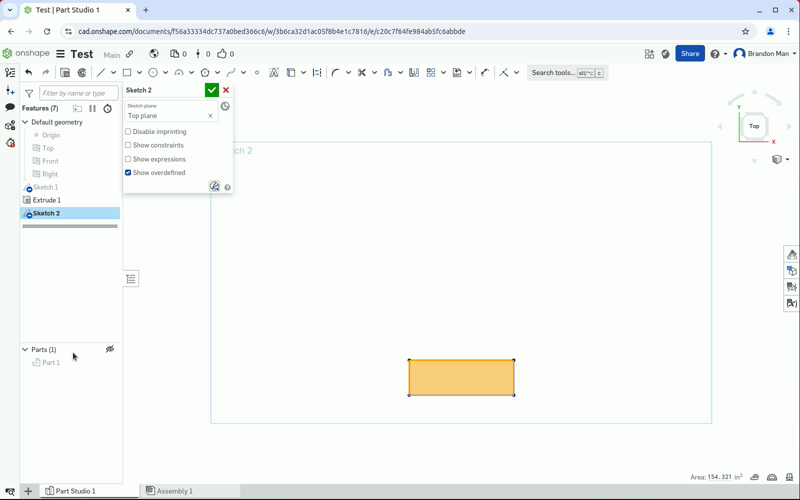
key(shift+e)
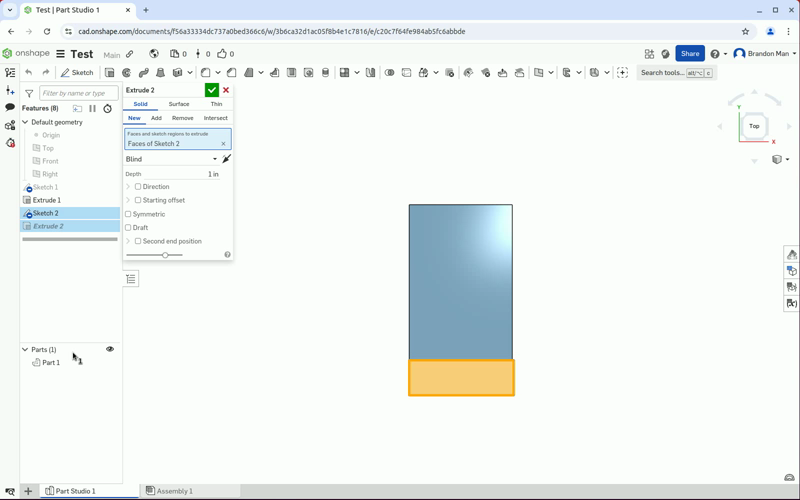
mouse_move(143, 106)
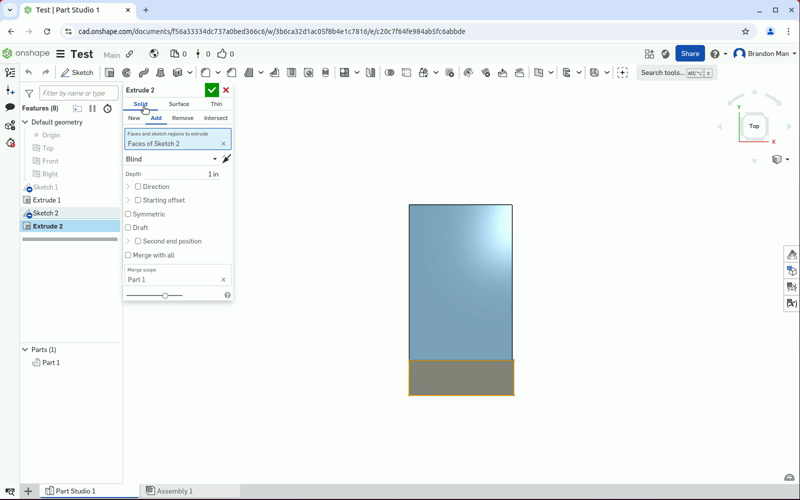
click(143, 106)
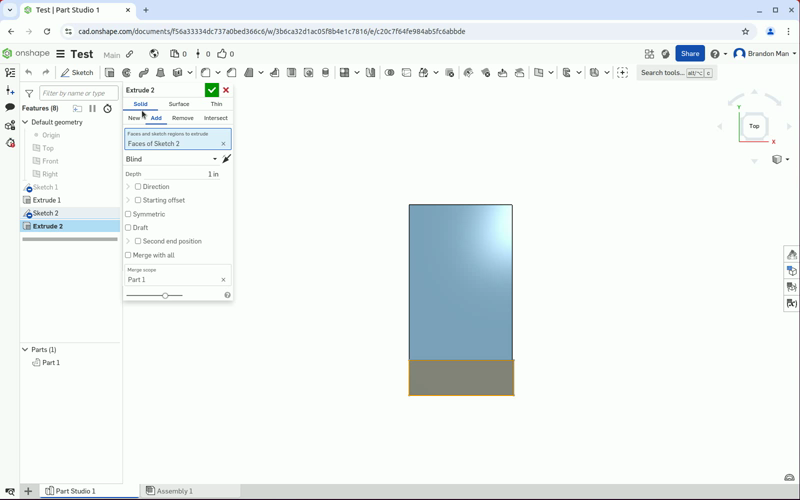
mouse_move(137, 120)
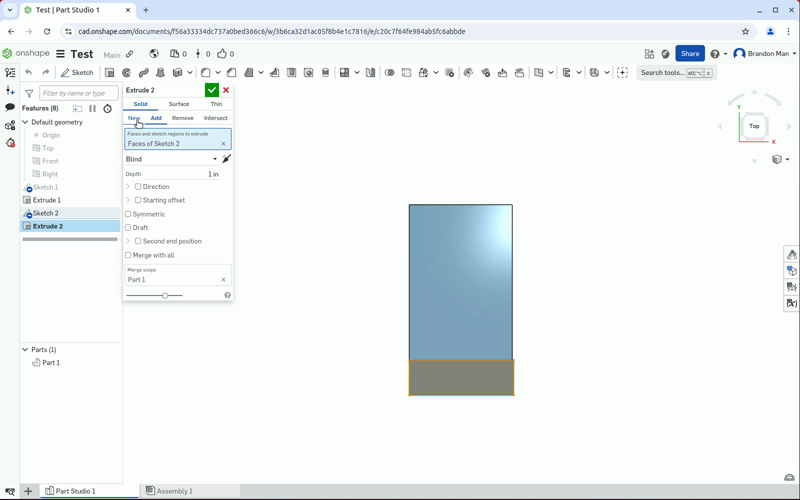
click(137, 120)
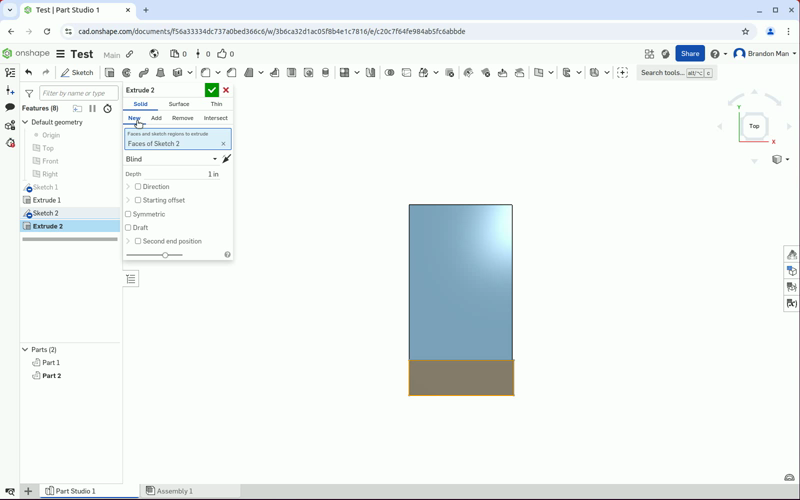
key(tab, 4)
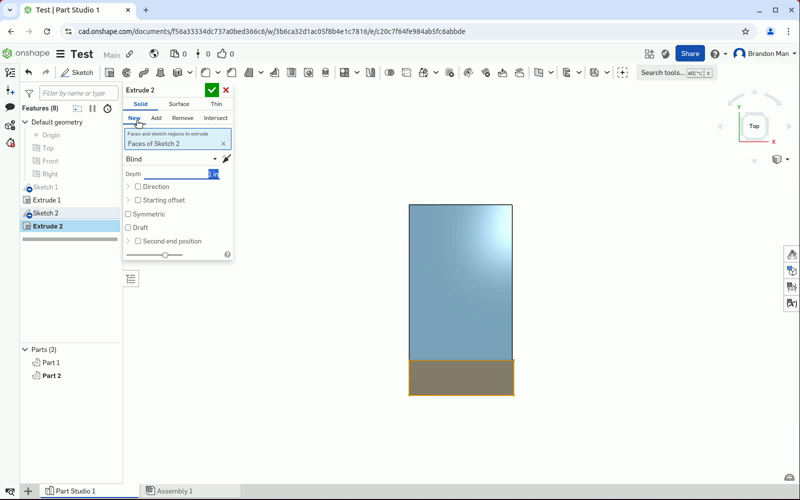
text(21.423)
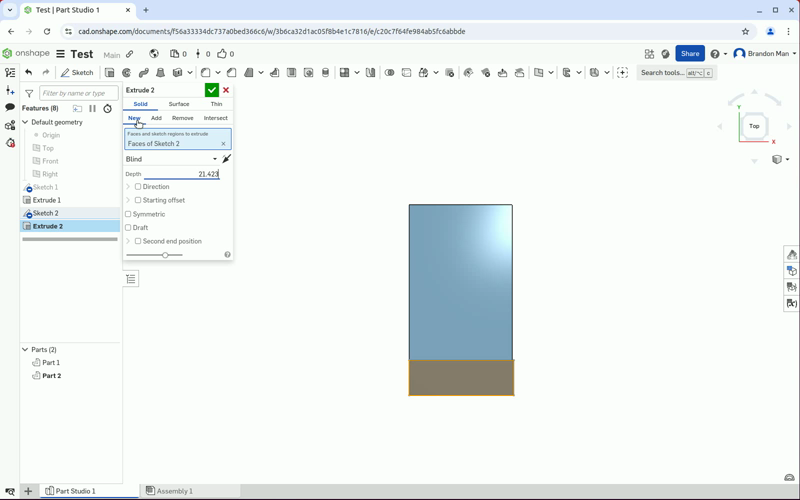
key(enter)
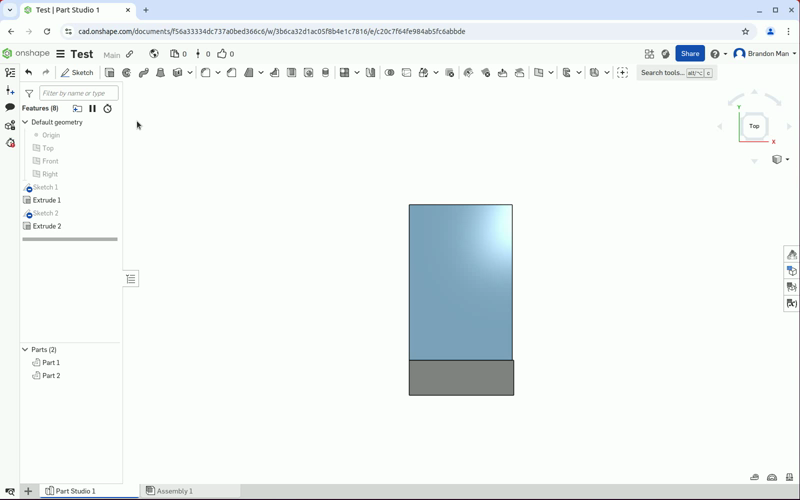
key(shift+h)
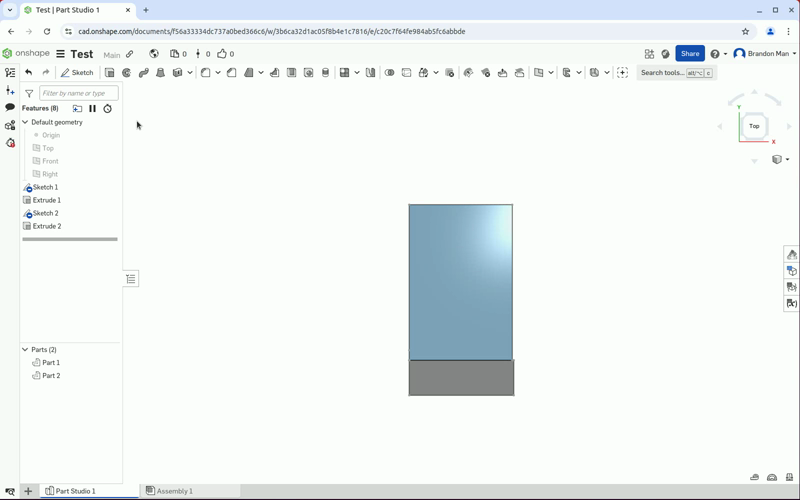
key(shift+h)
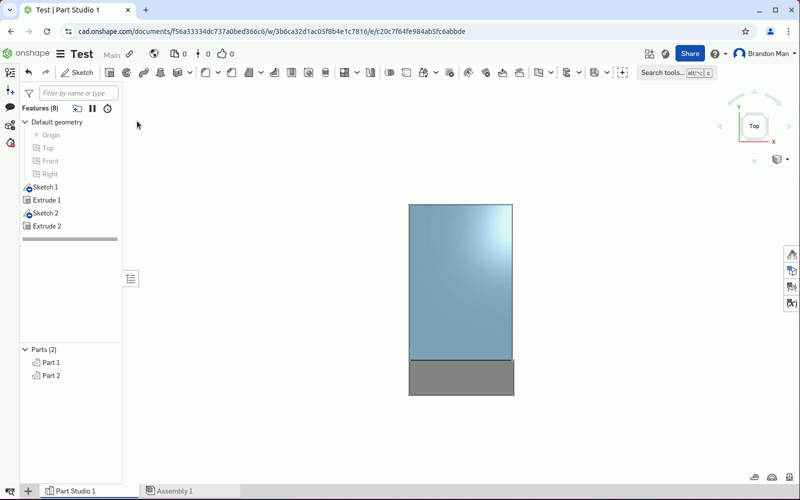
key(shift+7)
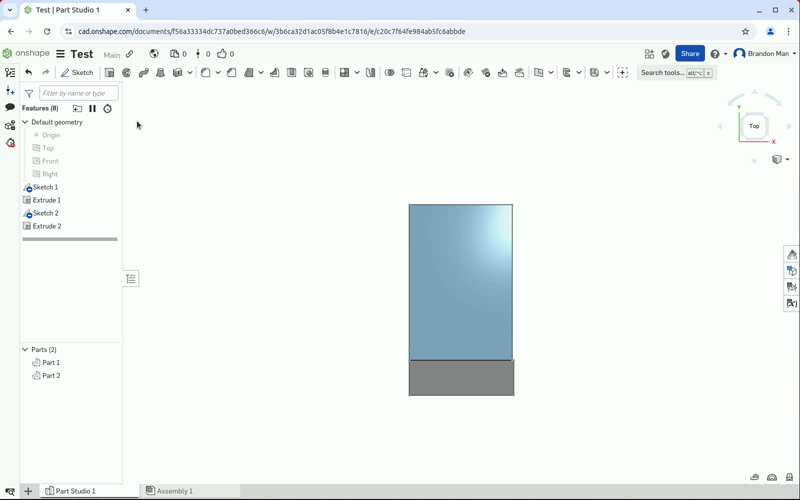
key(up, 3)
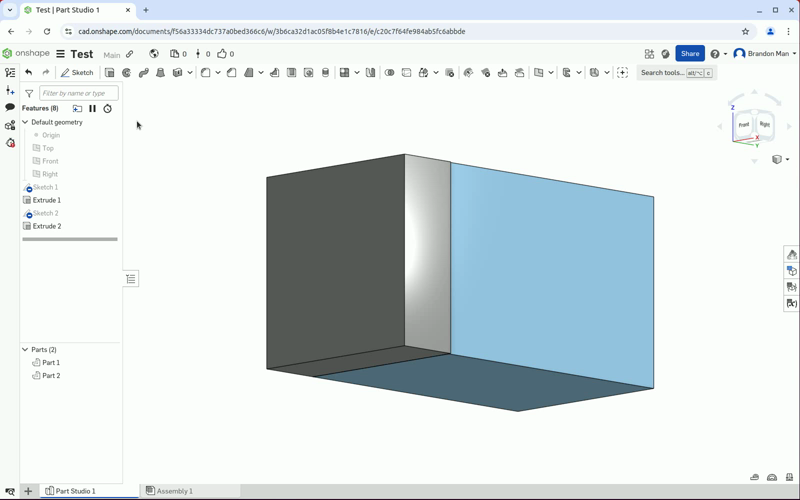
key(left, 3)
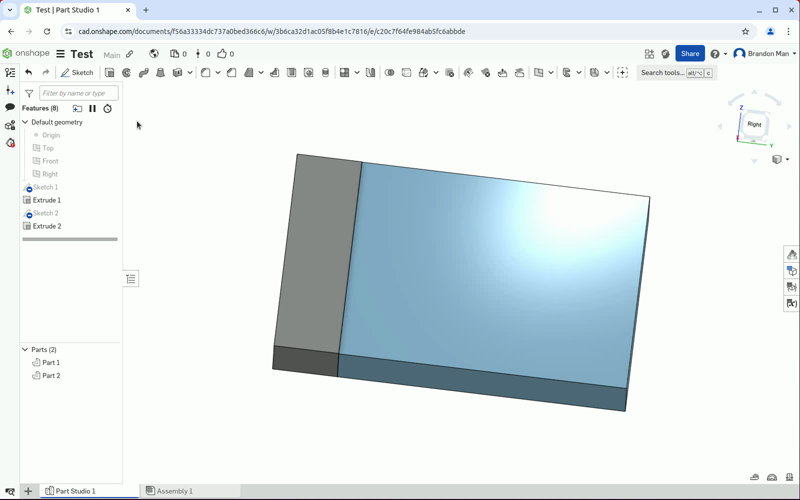
key(right, 3)
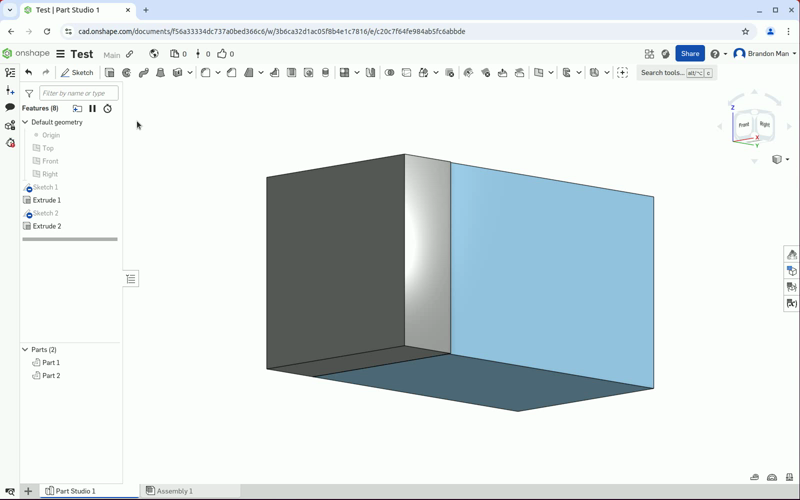
key(down, 3)
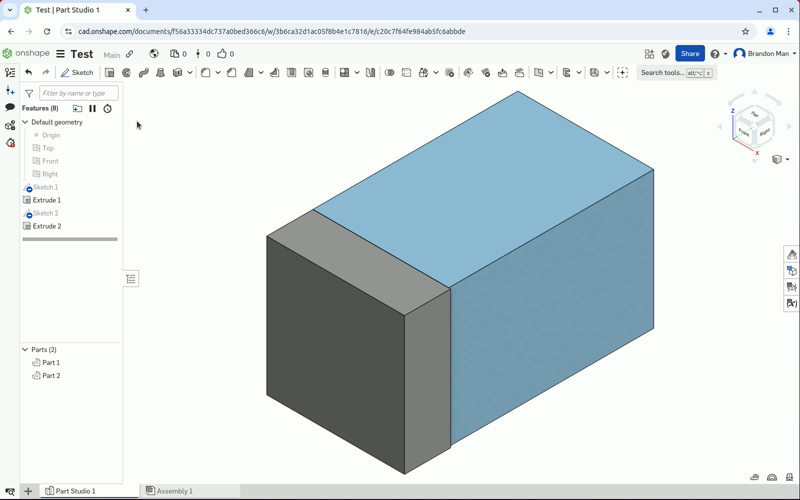
mouse_move(73, 189)
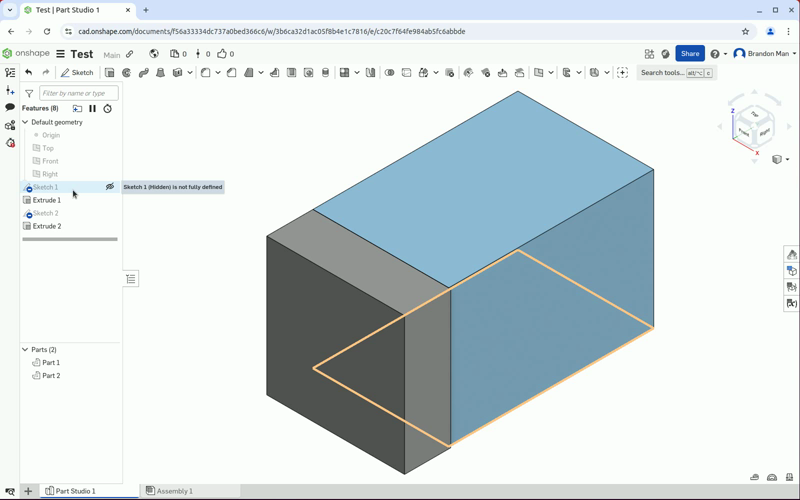
click(73, 189)